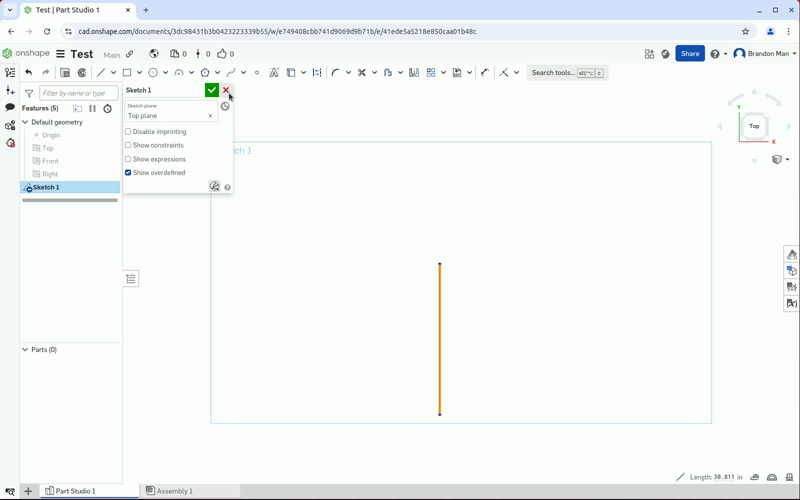
key(shift+h)
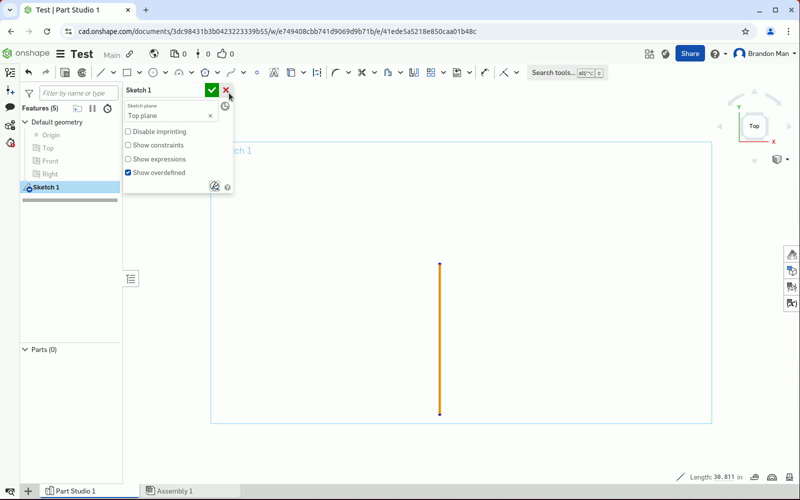
key(shift+s)
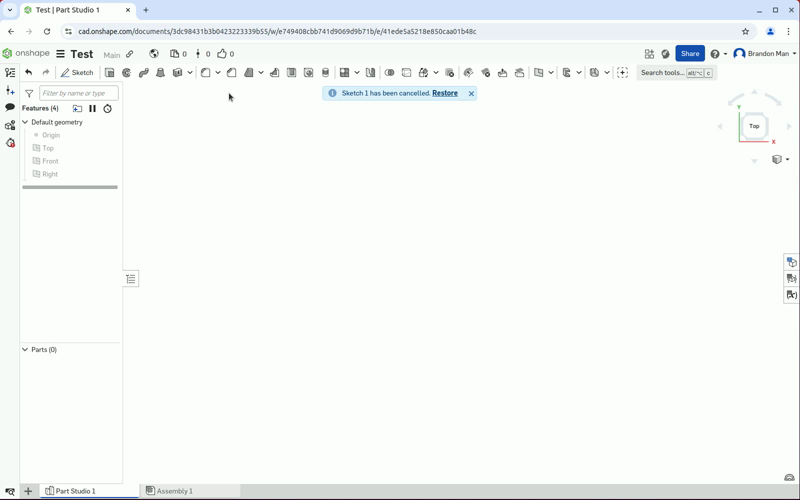
mouse_move(73, 150)
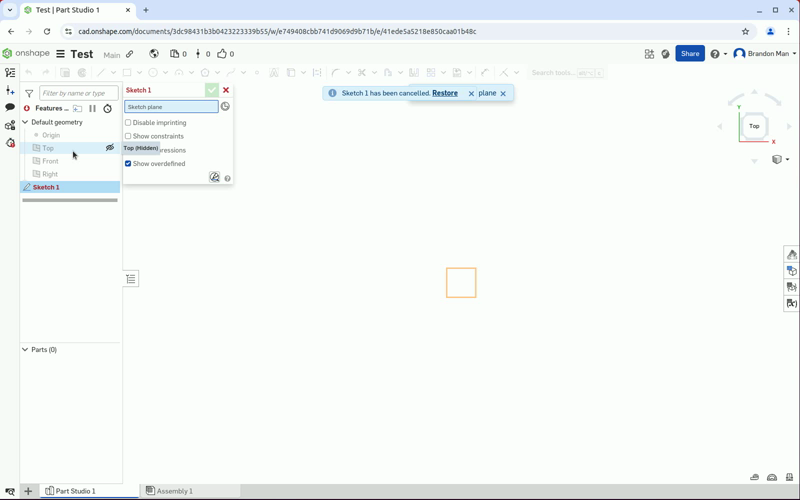
click(73, 150)
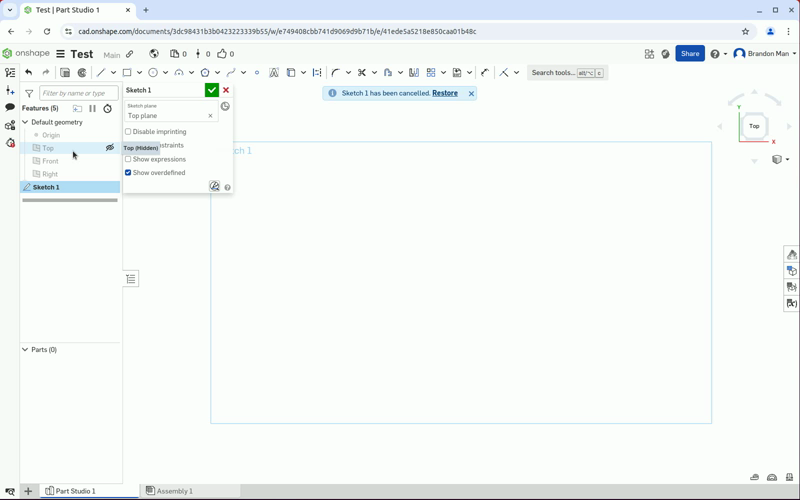
mouse_move(73, 352)
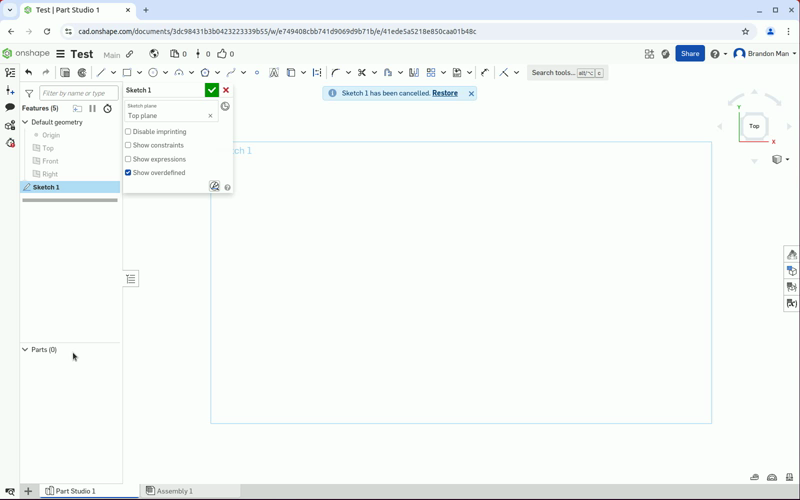
key(y)
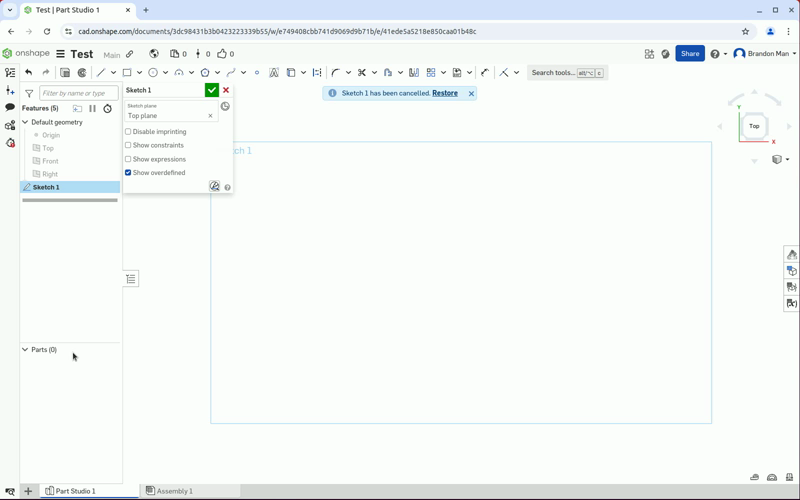
key(a)
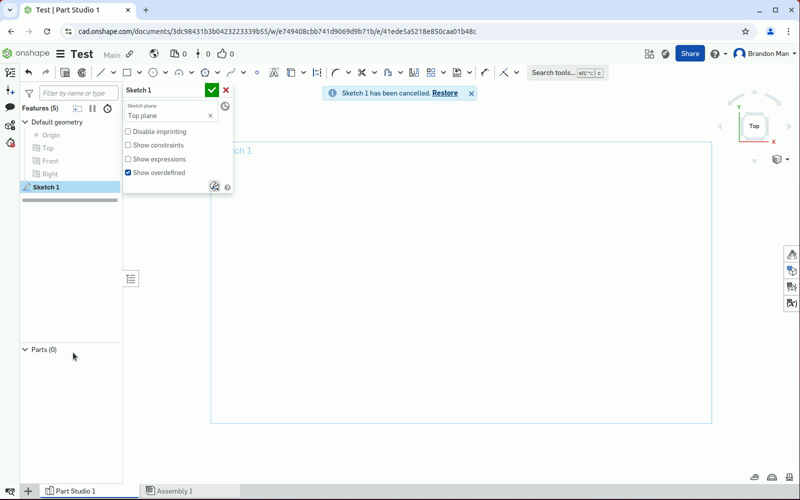
key_down(shift)
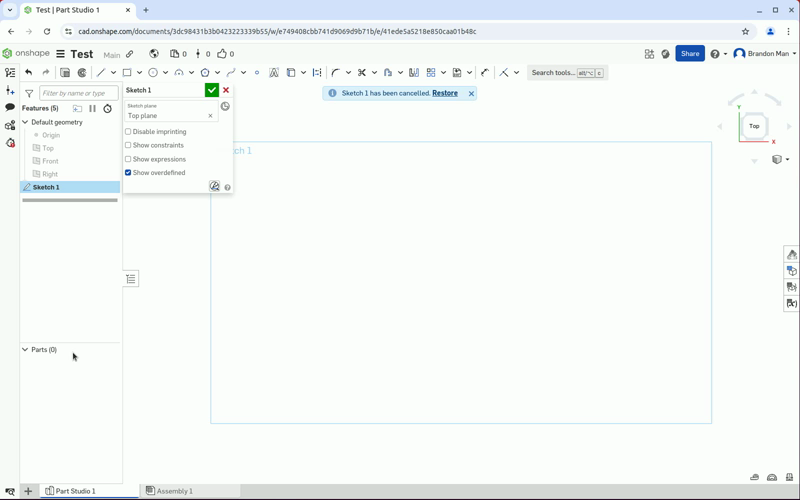
mouse_move(427, 298)
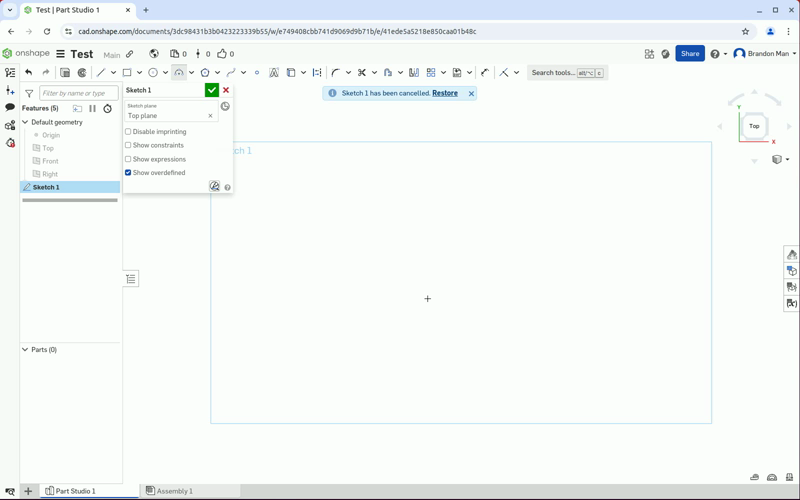
click(427, 298)
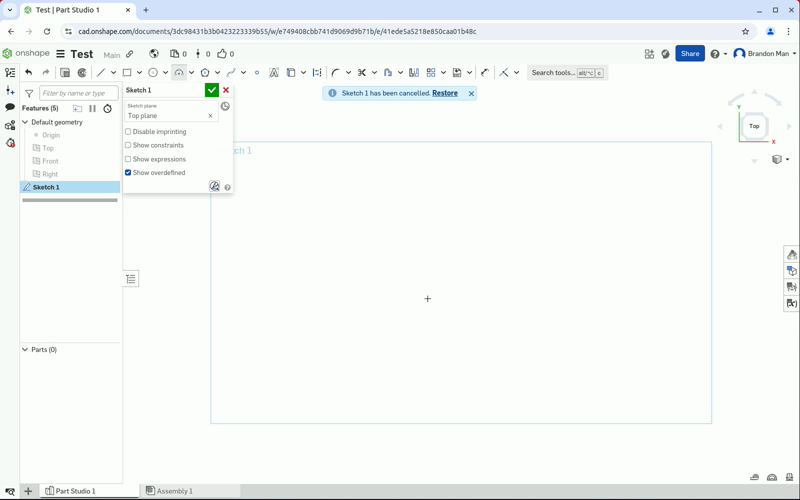
key_up(shift)
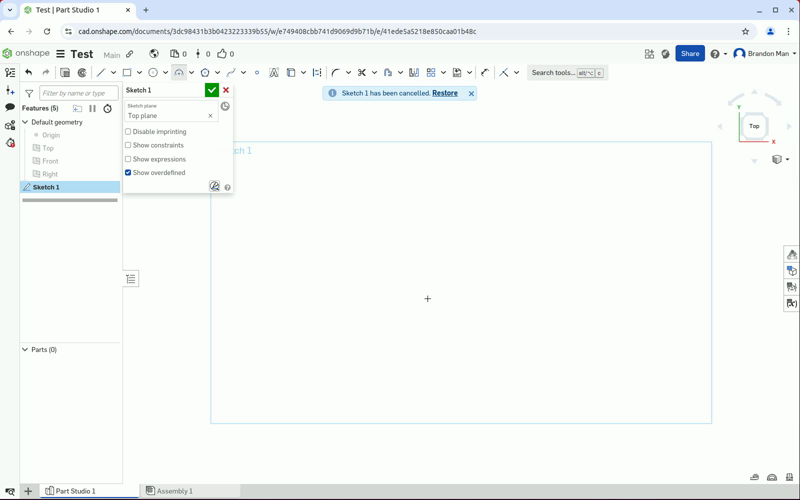
key_down(shift)
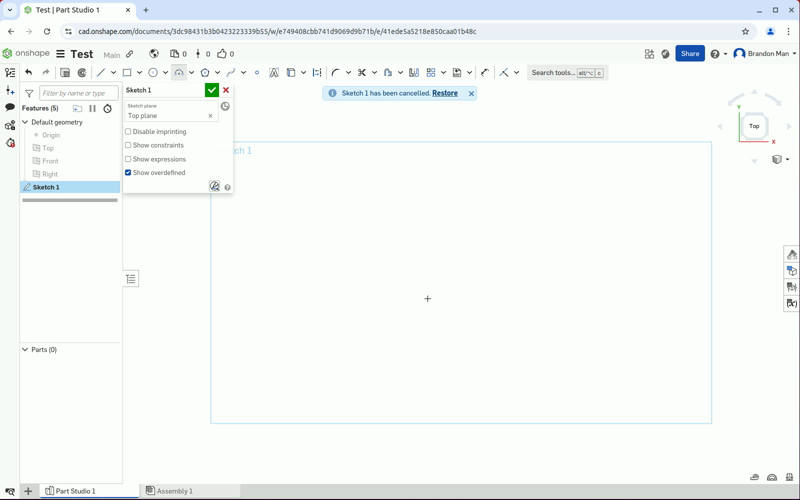
mouse_move(495, 298)
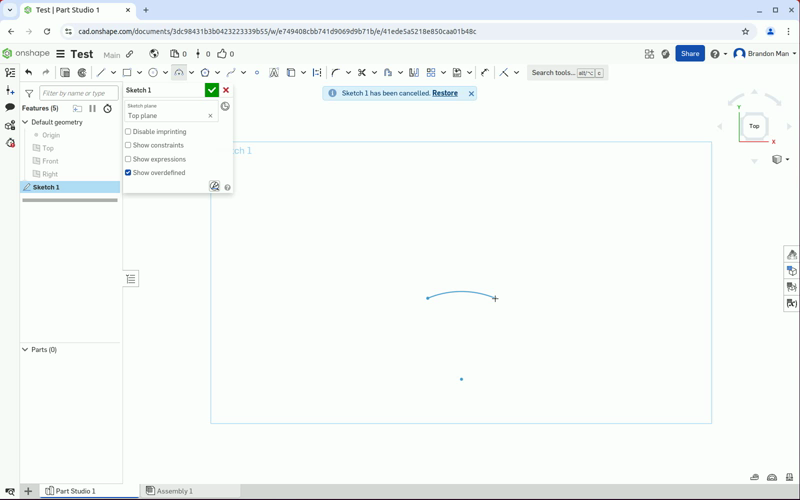
click(495, 298)
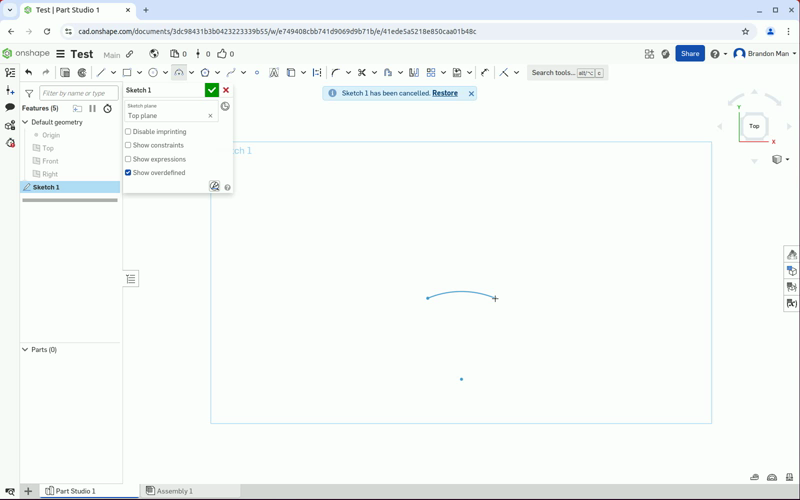
mouse_move(461, 320)
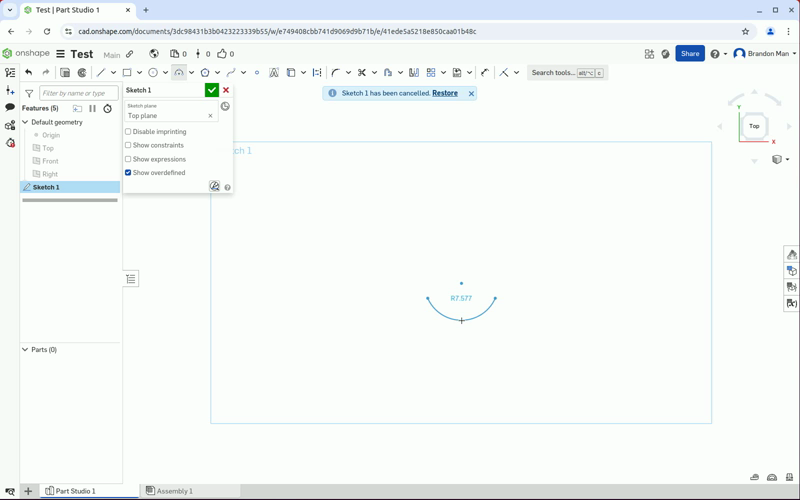
click(461, 320)
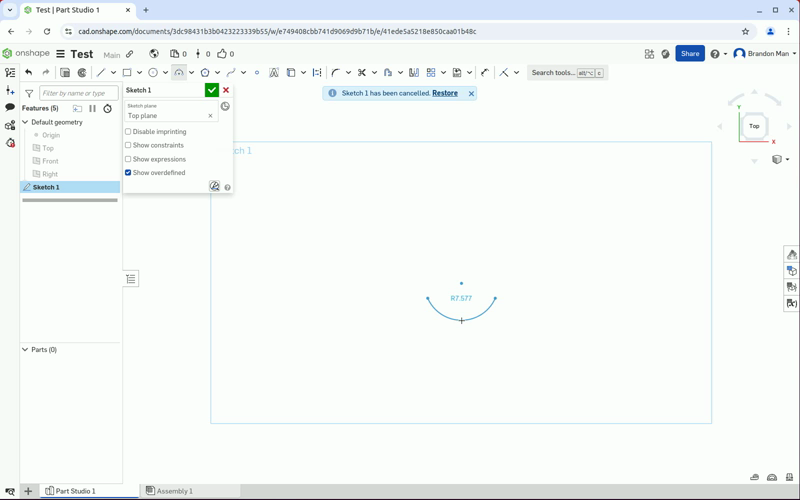
key_up(shift)
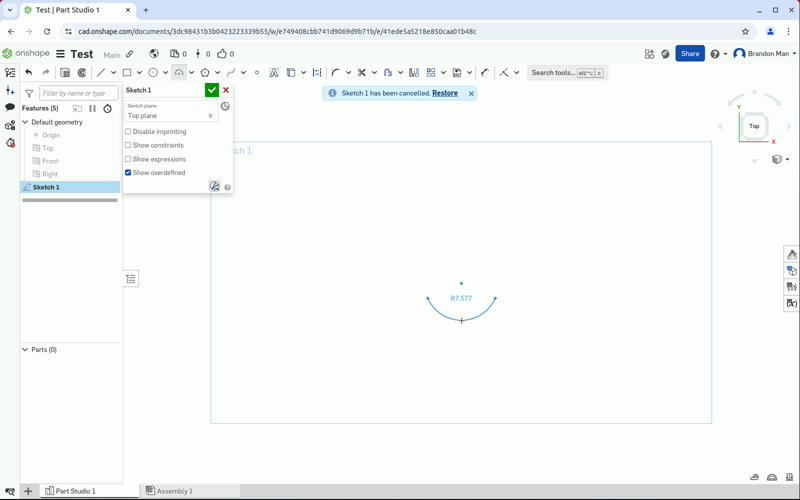
key(esc)
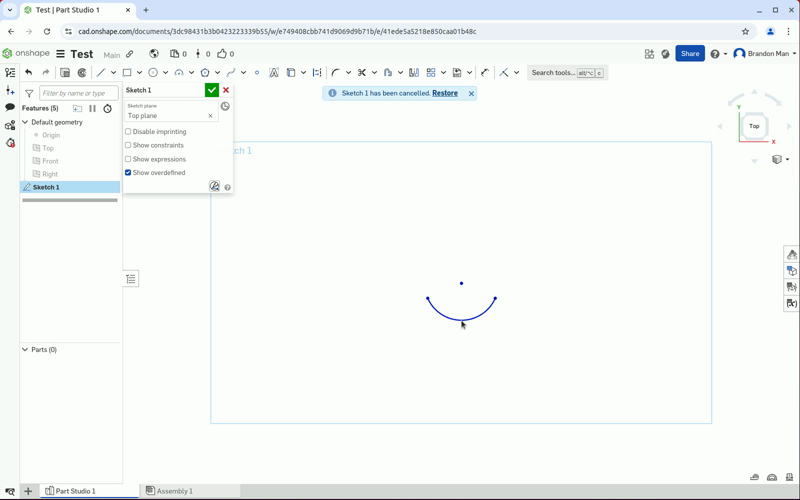
key(l)
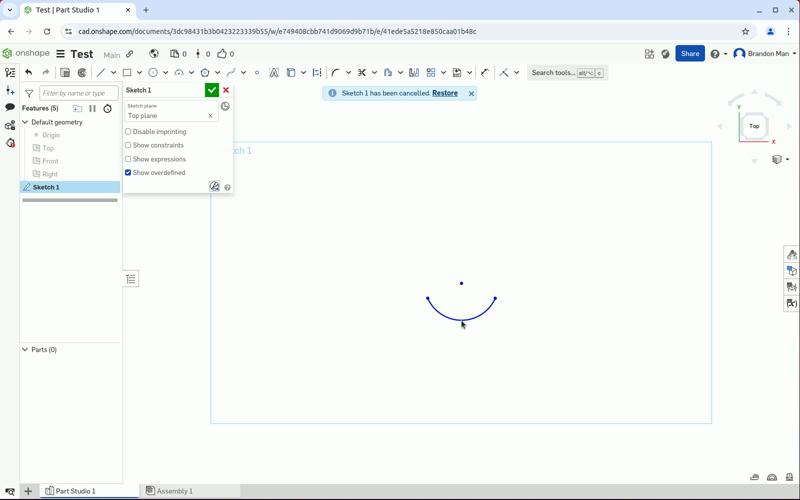
mouse_move(495, 298)
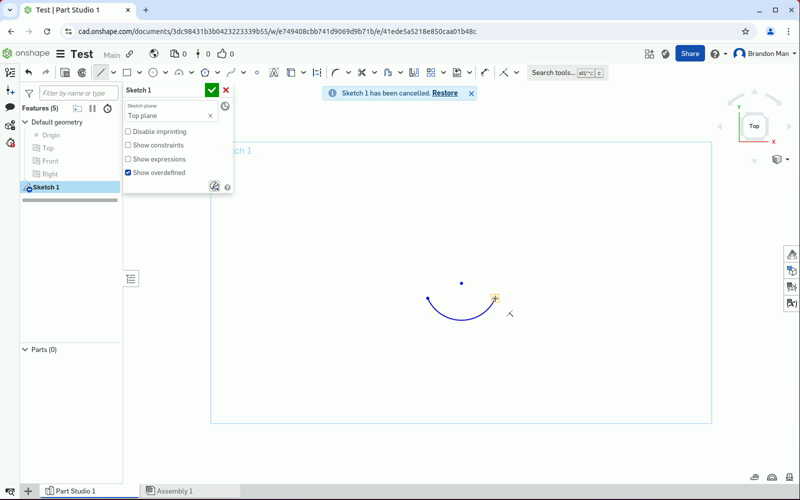
click(495, 298)
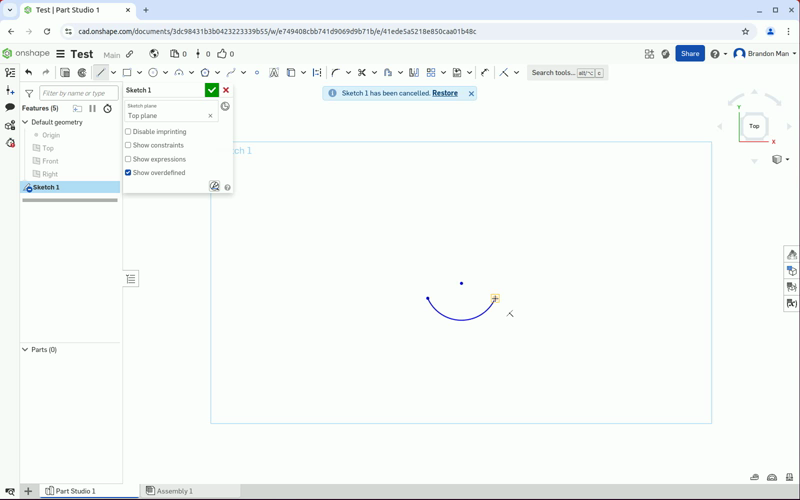
key_down(shift)
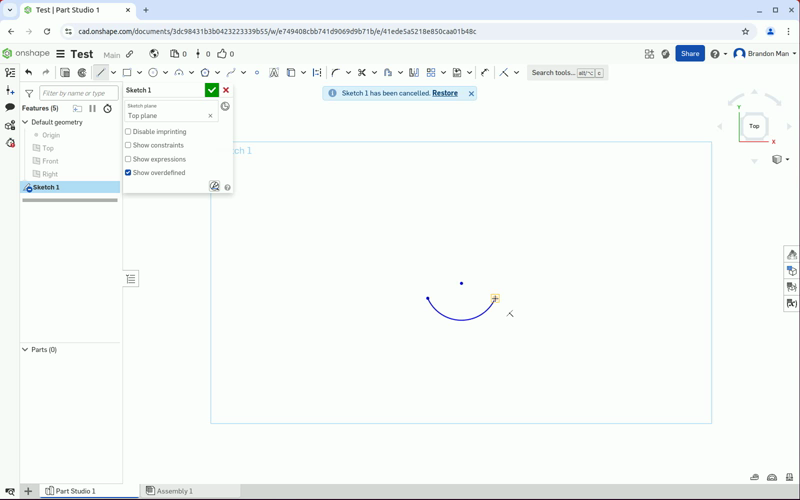
mouse_move(525, 298)
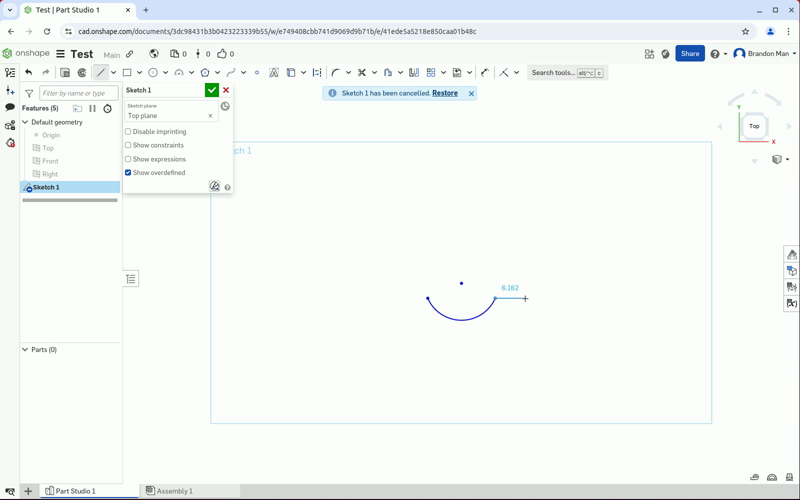
mouse_move(495, 279)
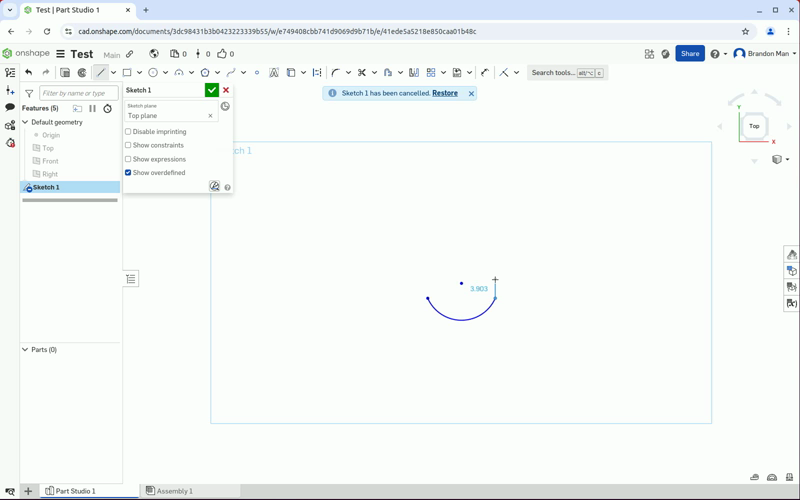
click(495, 279)
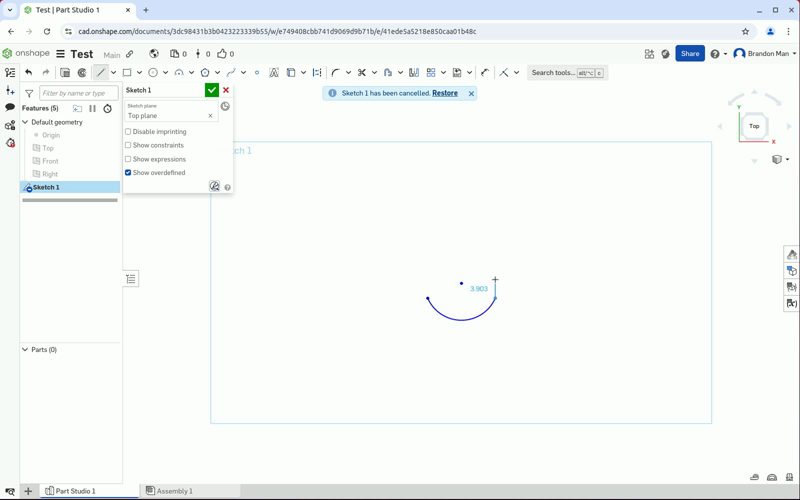
key_up(shift)
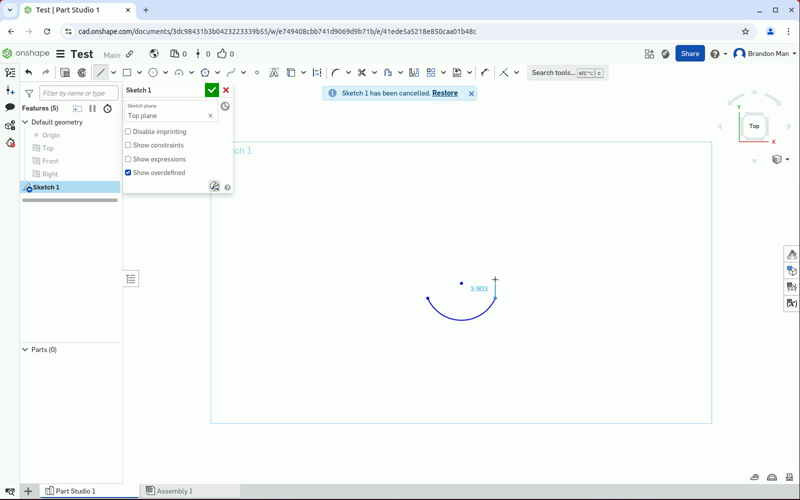
key_down(shift)
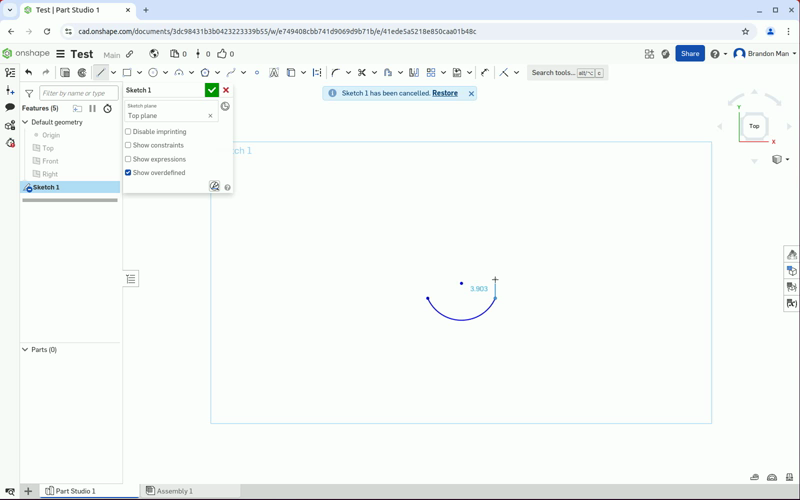
mouse_move(525, 279)
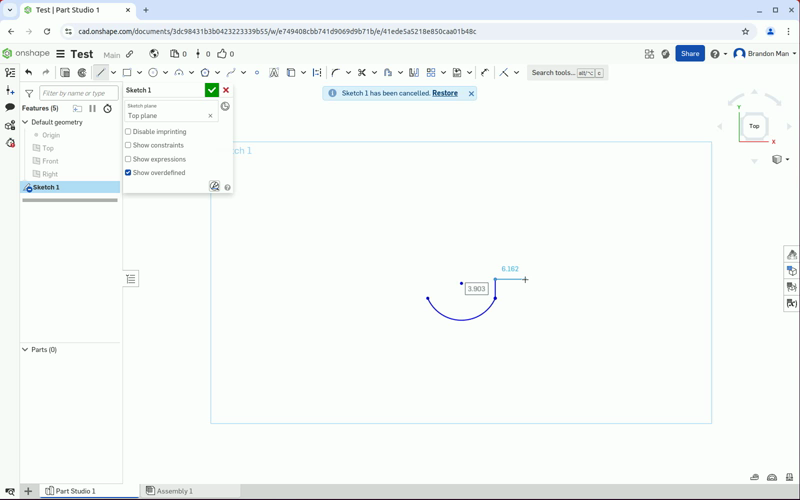
mouse_move(481, 279)
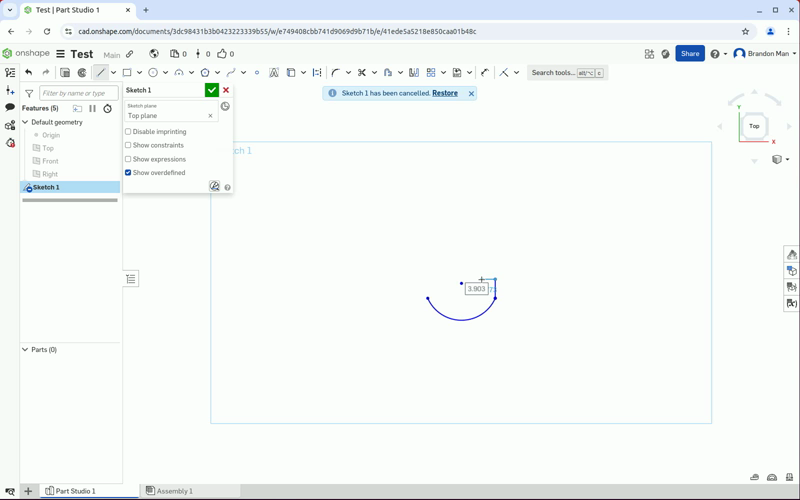
click(481, 279)
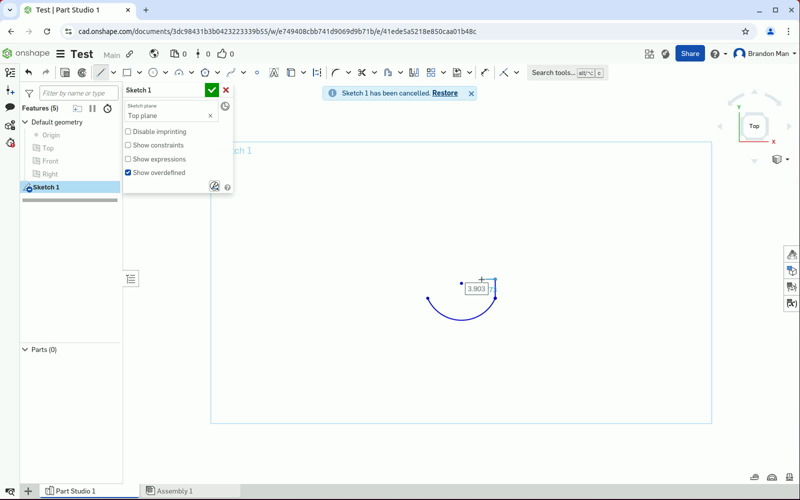
key_up(shift)
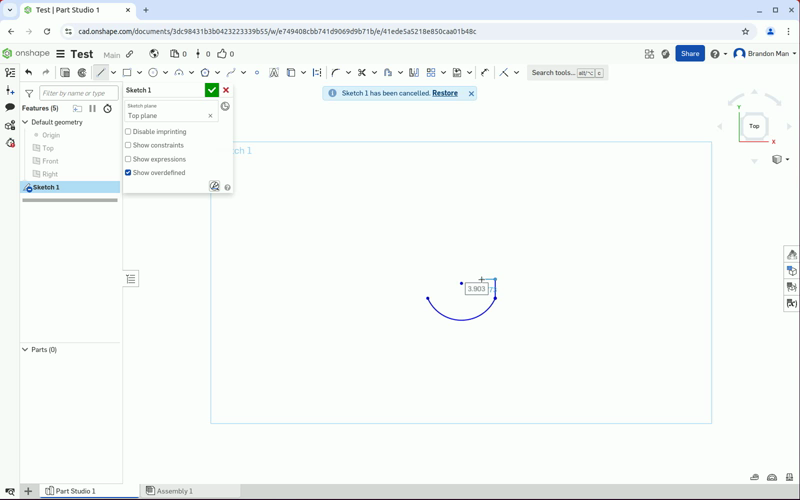
key_down(shift)
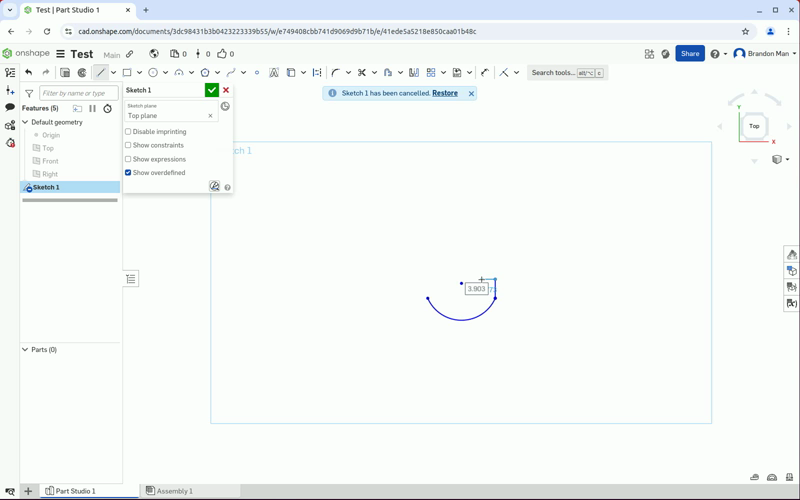
mouse_move(511, 279)
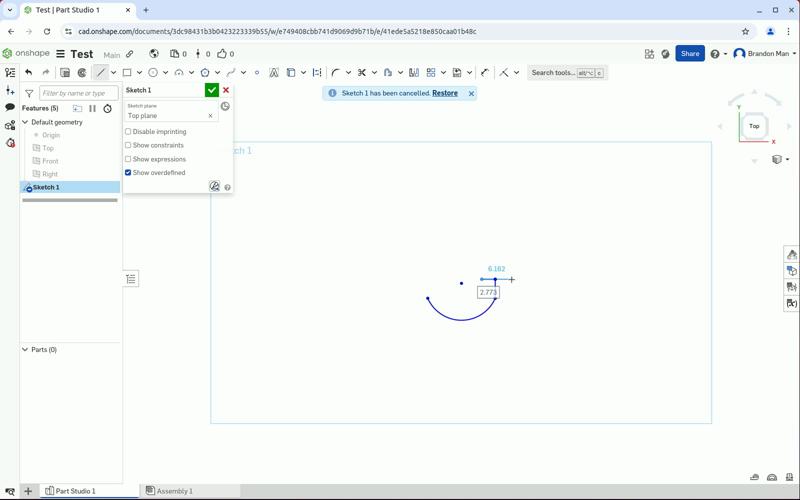
mouse_move(481, 252)
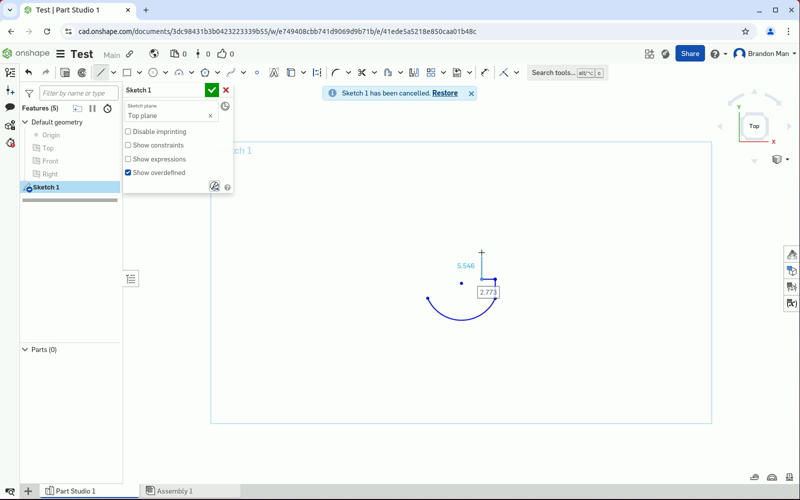
click(481, 252)
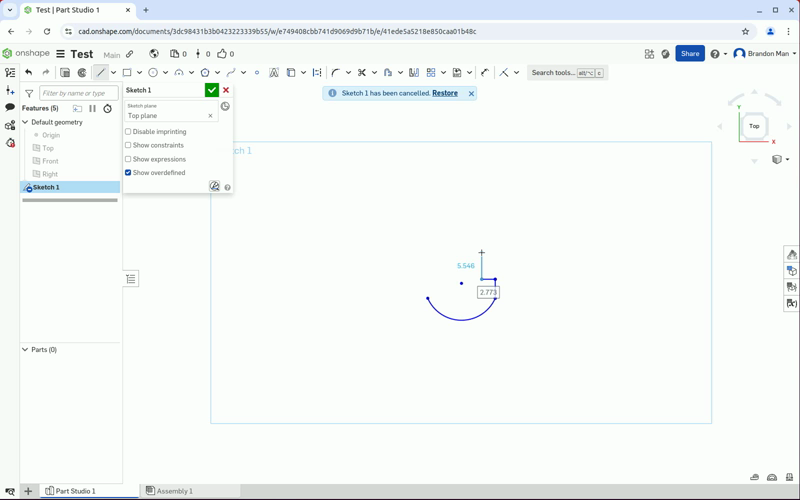
key_up(shift)
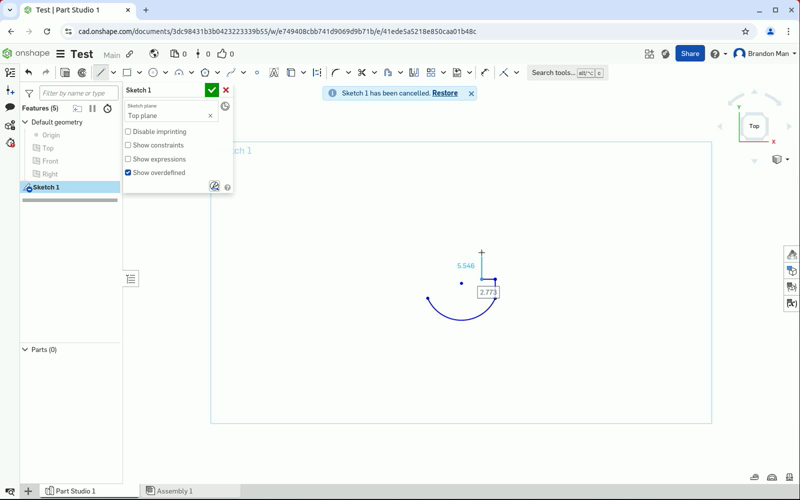
key(esc)
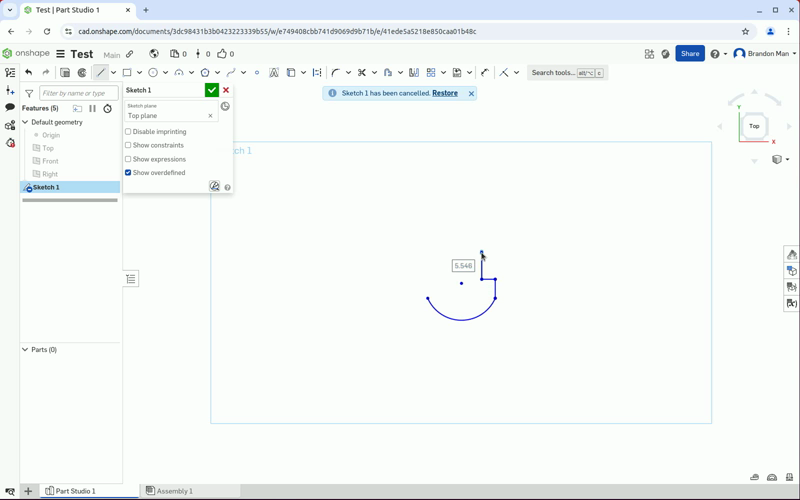
key(a)
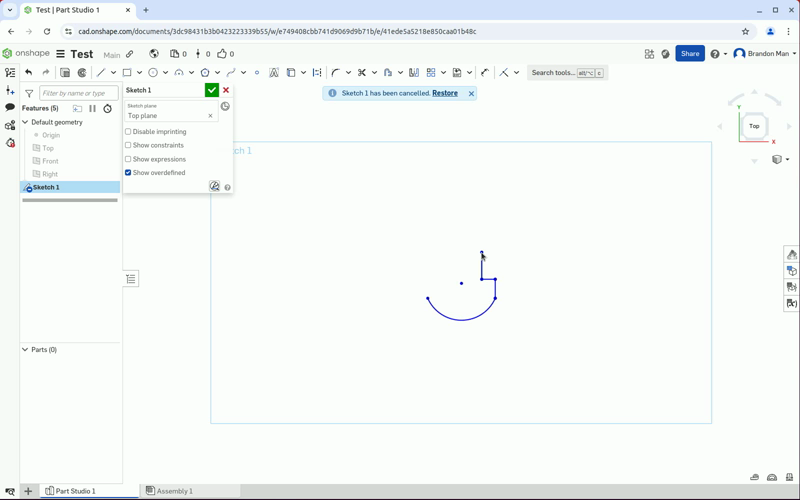
mouse_move(481, 252)
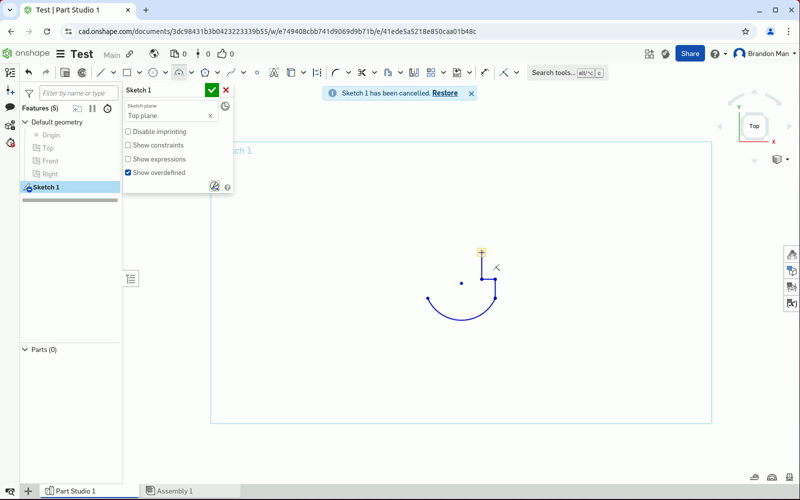
click(481, 252)
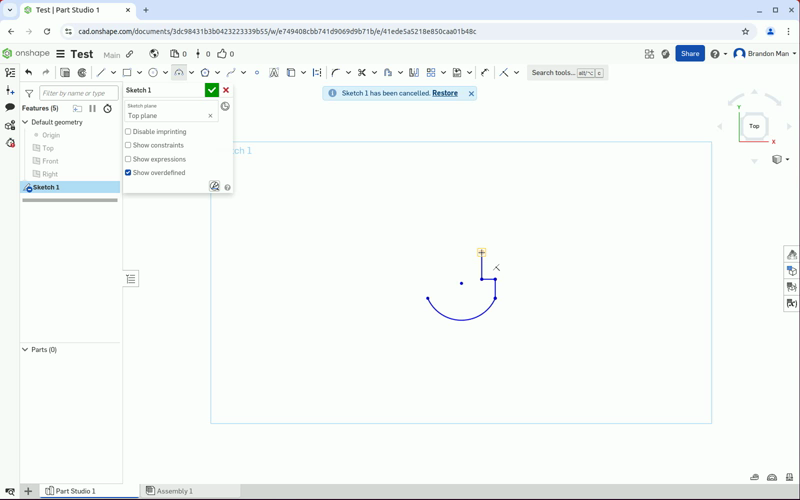
key_down(shift)
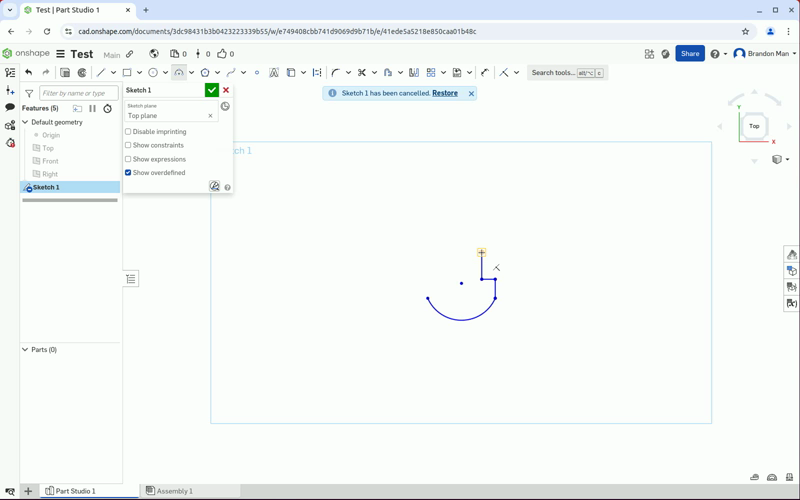
mouse_move(427, 267)
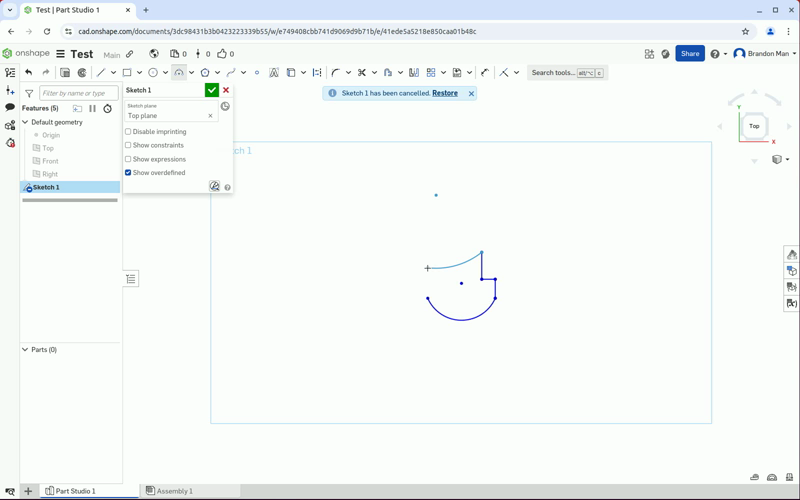
click(427, 267)
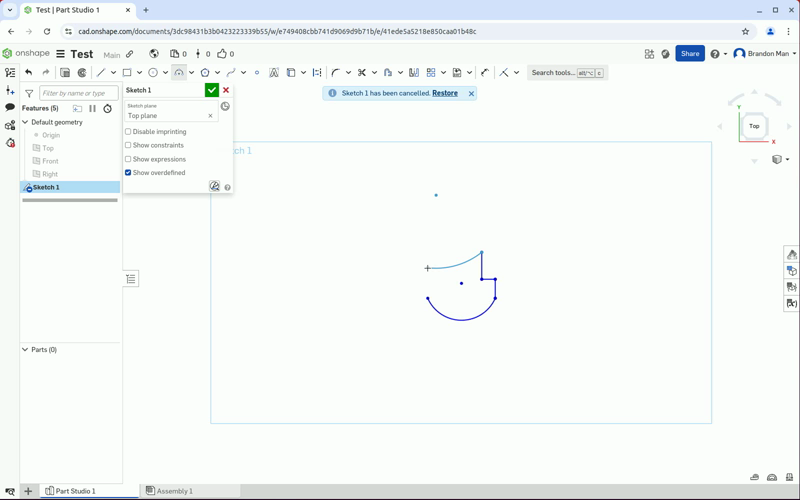
mouse_move(451, 247)
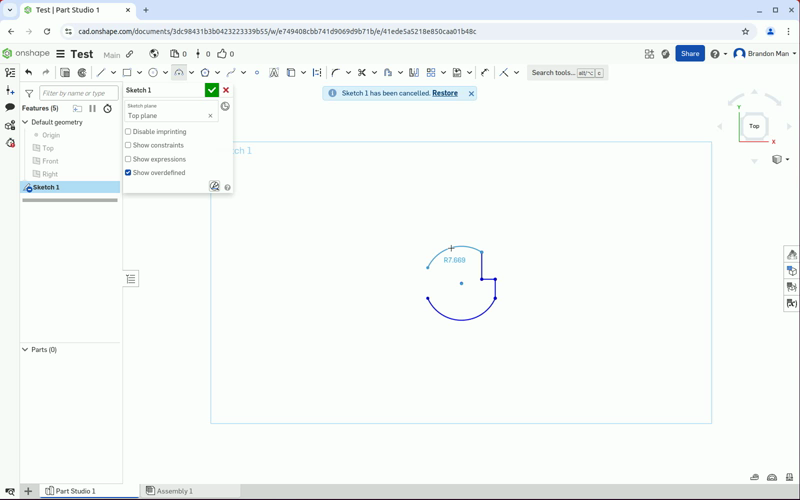
click(451, 247)
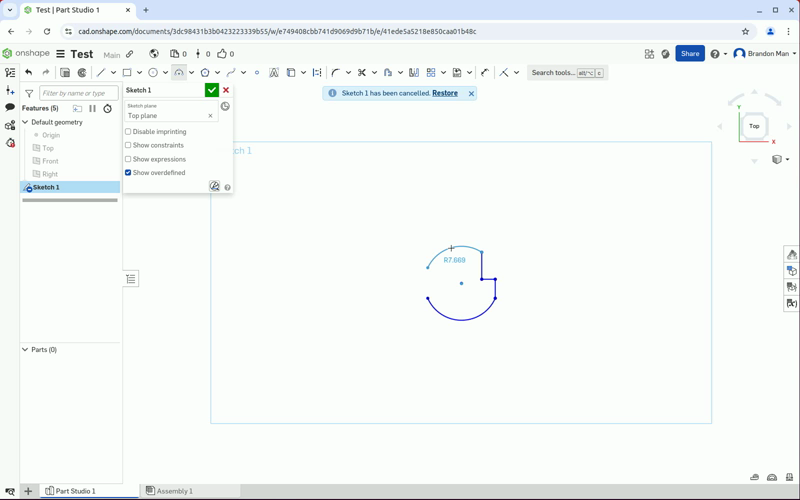
key_up(shift)
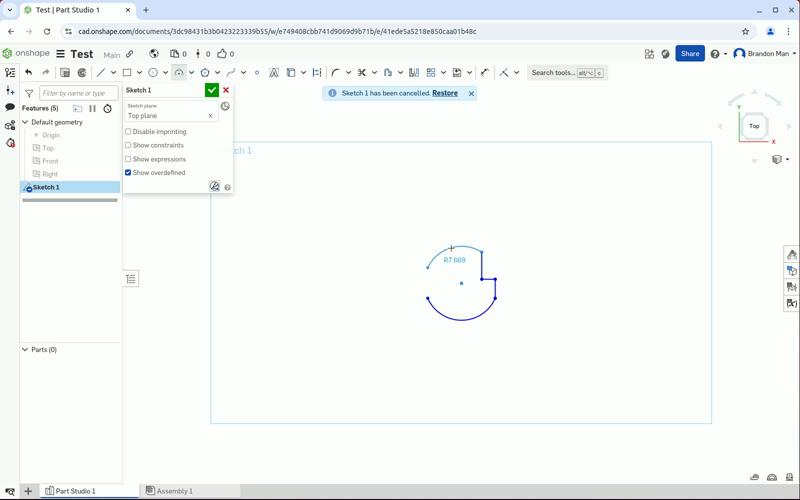
key(esc)
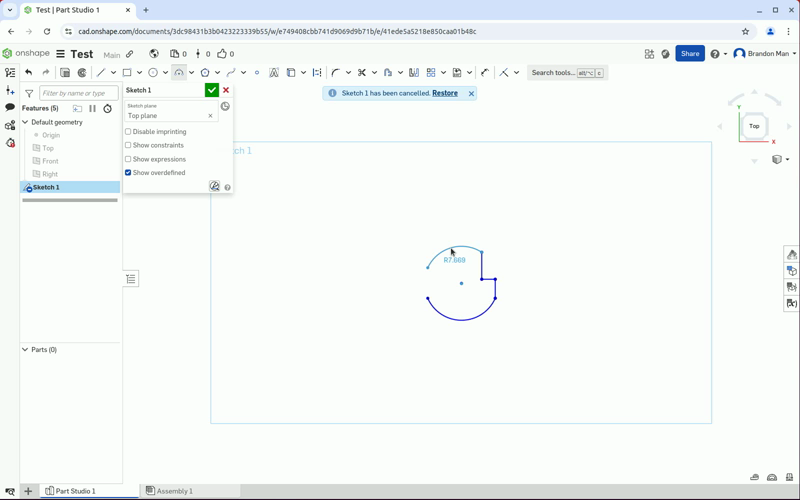
key(l)
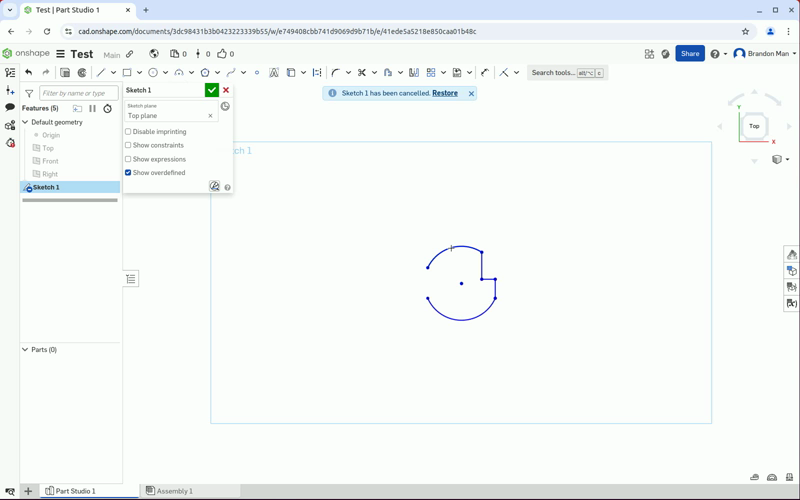
mouse_move(427, 267)
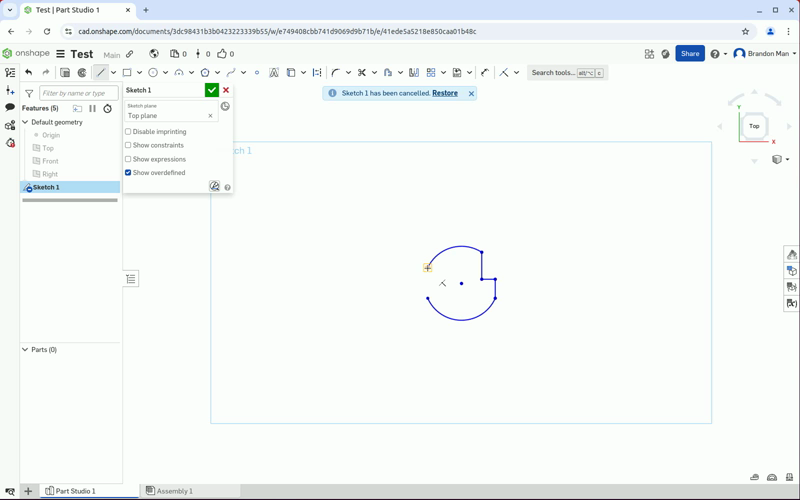
click(427, 267)
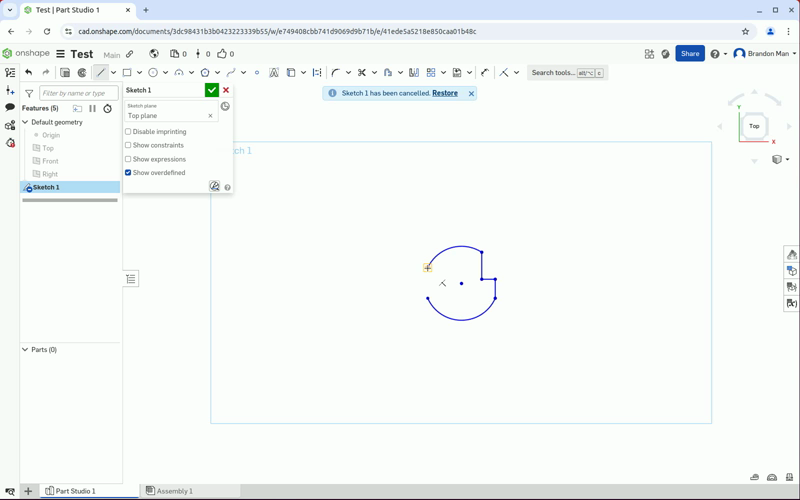
mouse_move(457, 267)
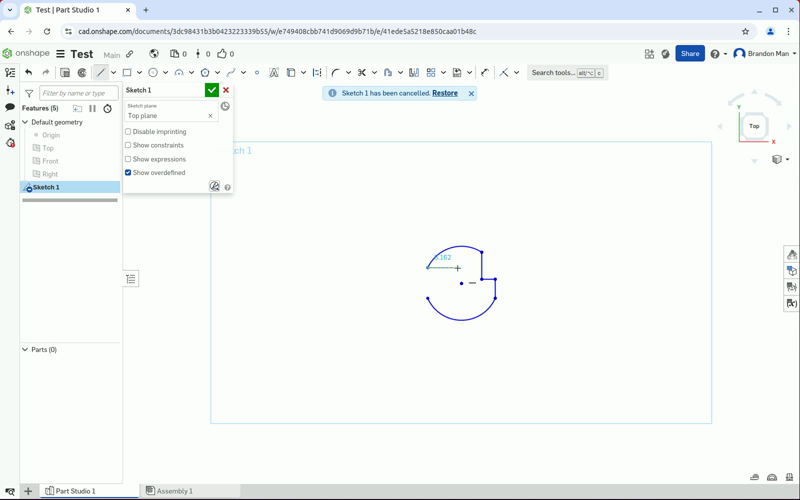
key_down(shift)
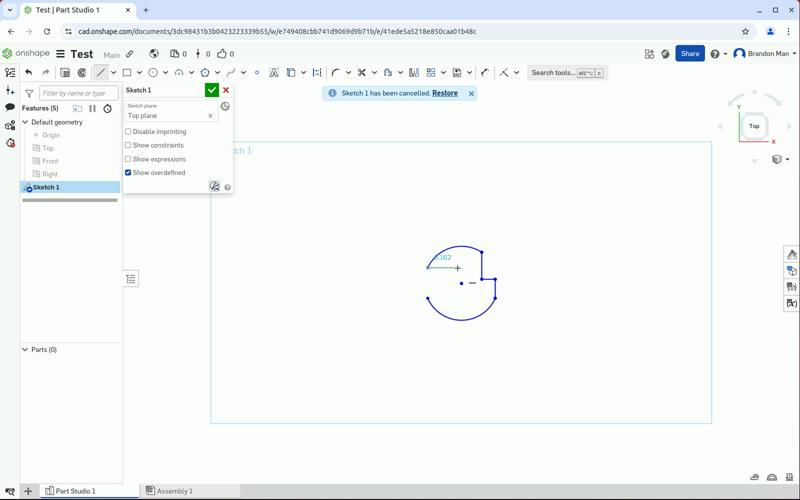
mouse_move(427, 298)
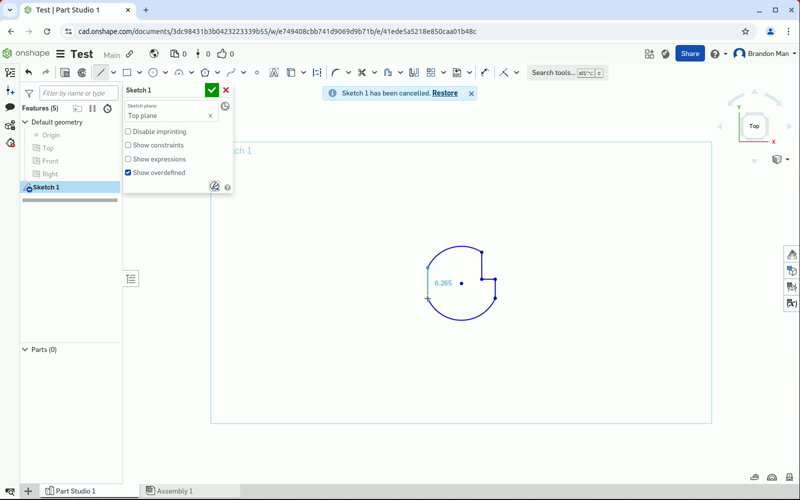
key_up(shift)
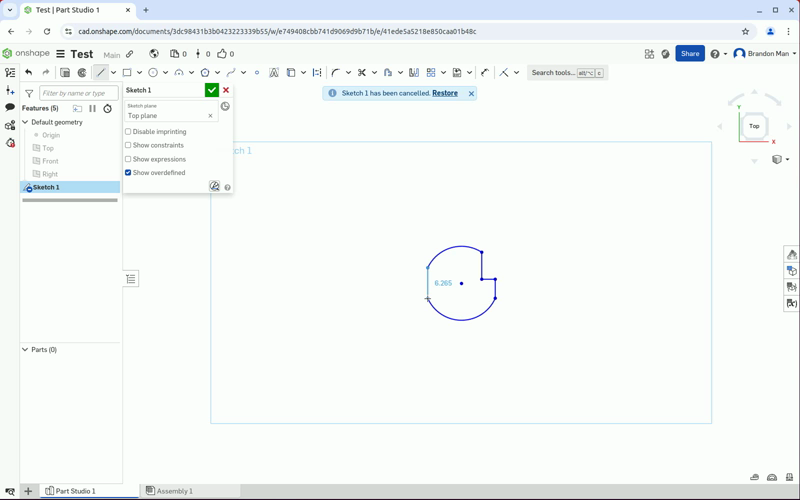
click(427, 298)
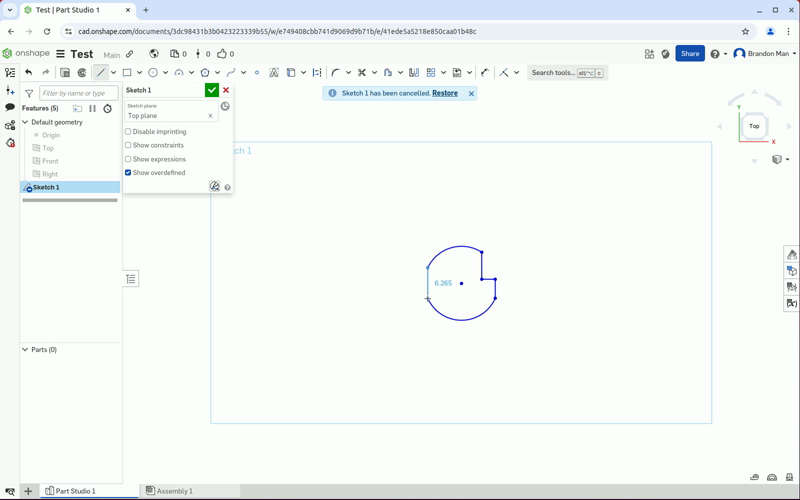
key(esc)
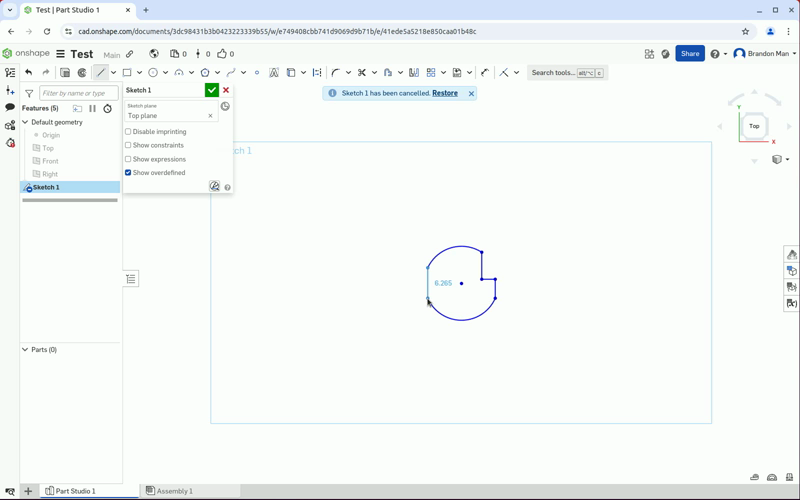
mouse_move(442, 273)
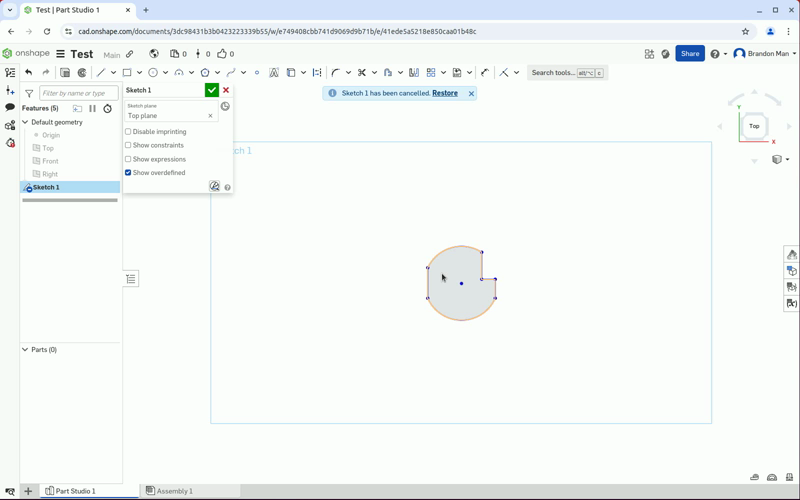
click(442, 273)
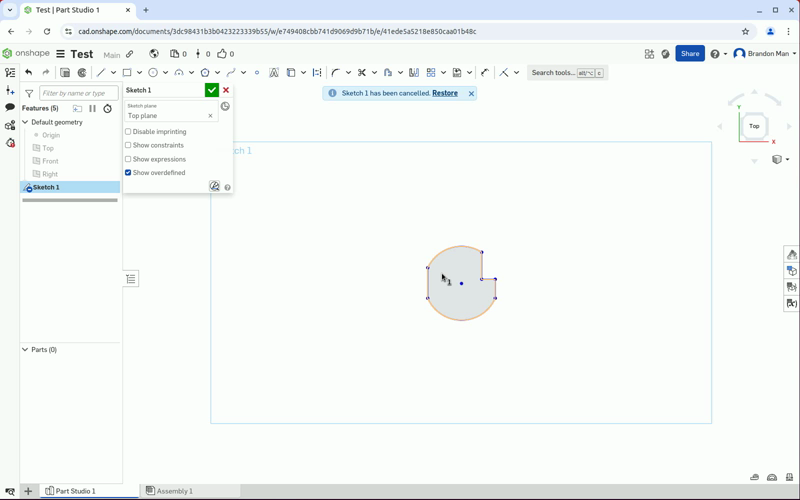
mouse_move(73, 352)
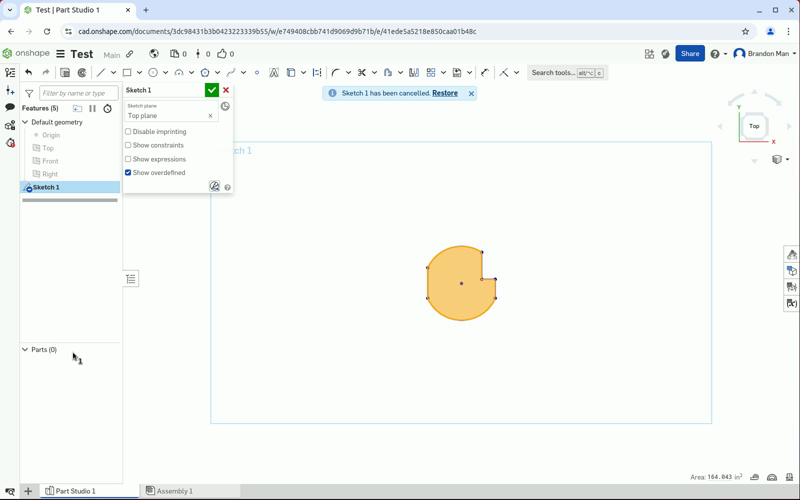
key(shift+y)
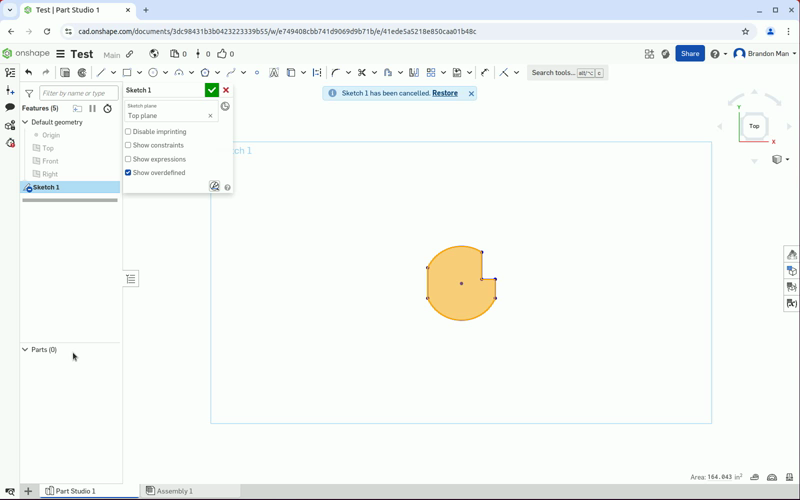
key(shift+e)
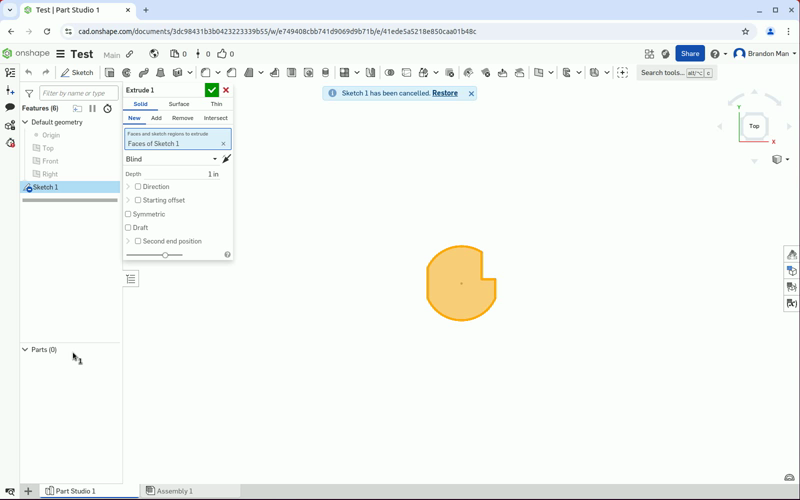
mouse_move(143, 106)
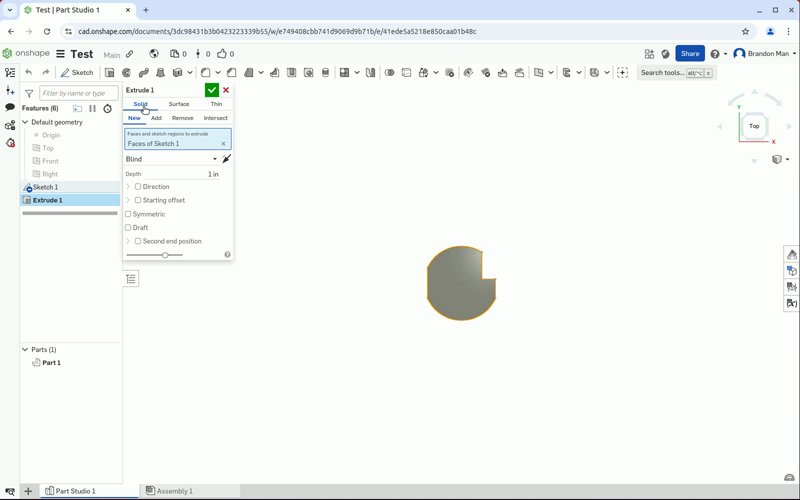
click(143, 106)
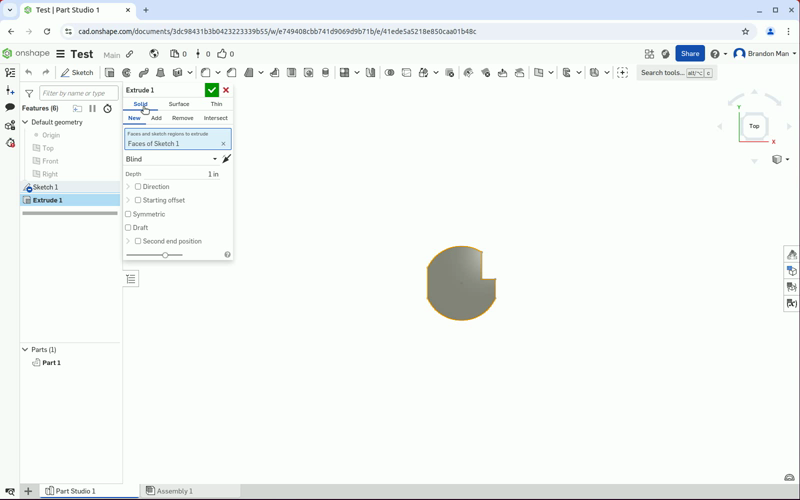
mouse_move(137, 120)
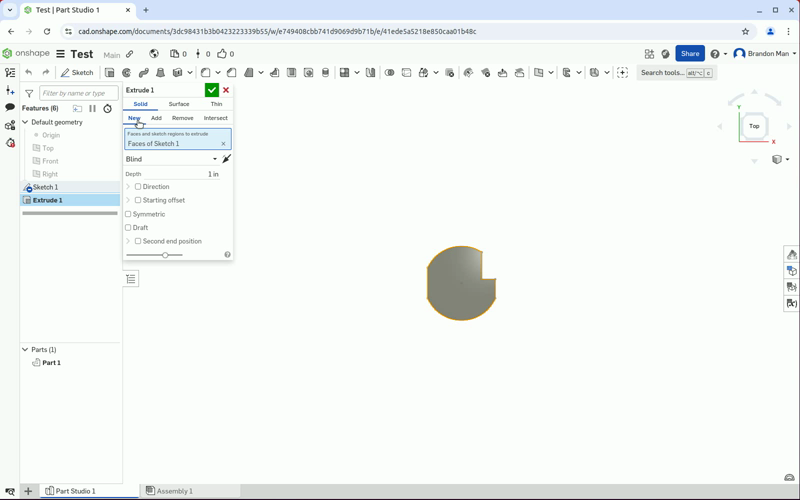
click(137, 120)
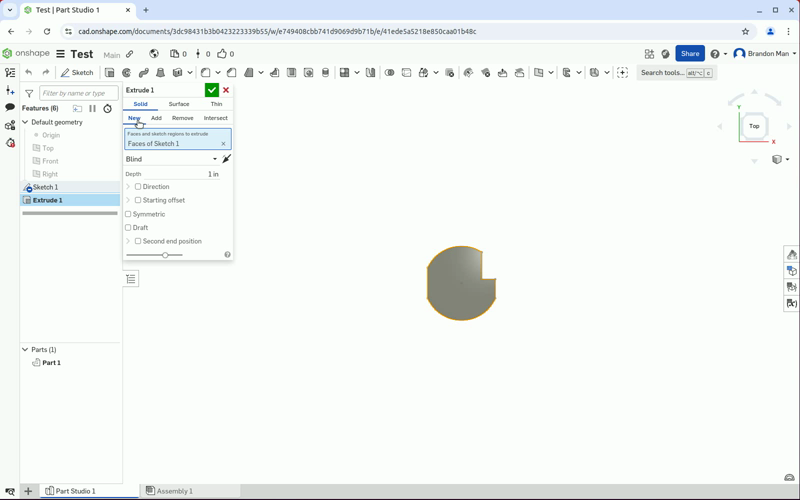
key(tab, 4)
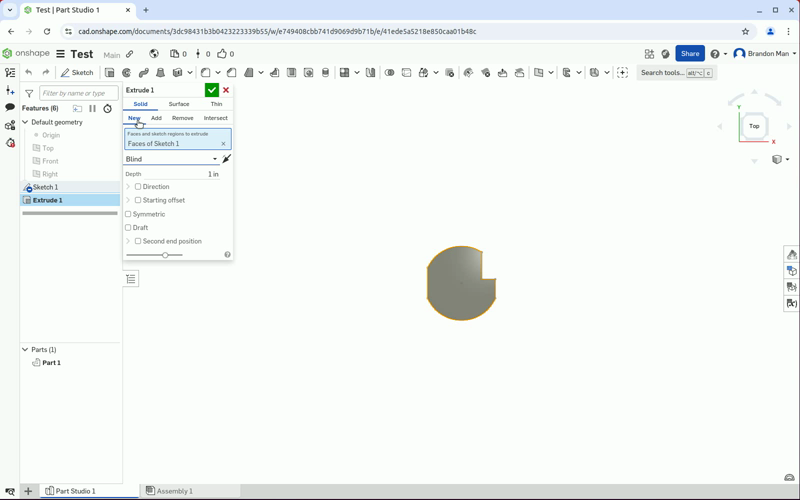
text(3.129)
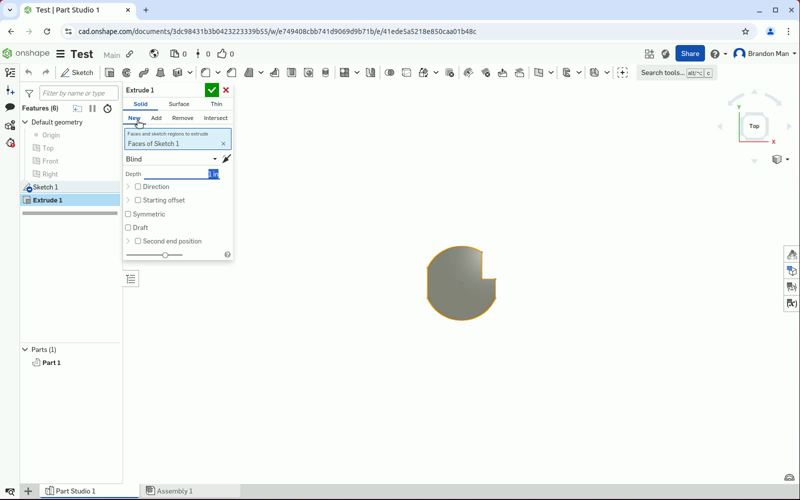
key(enter)
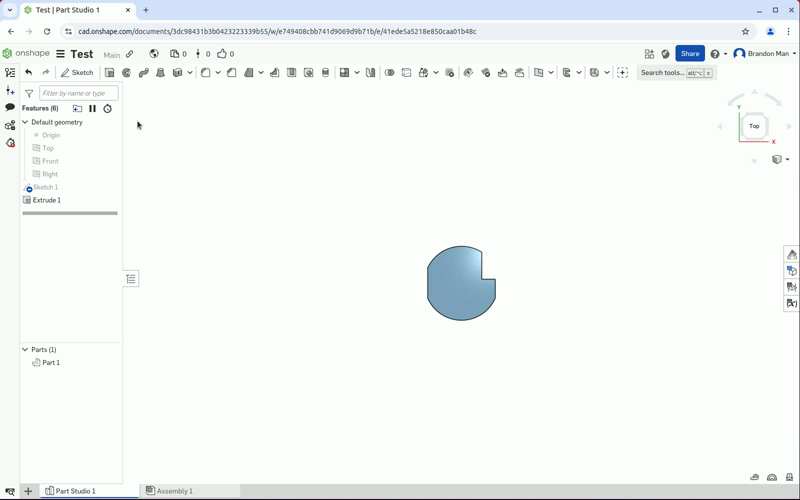
key(shift+h)
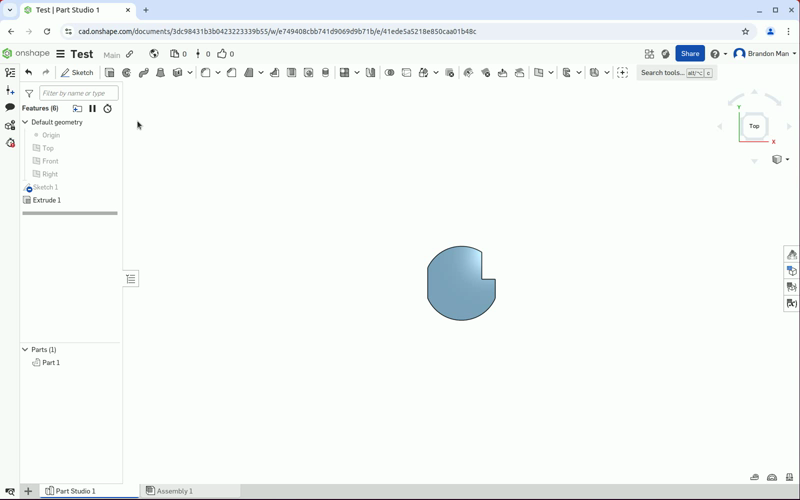
key(shift+h)
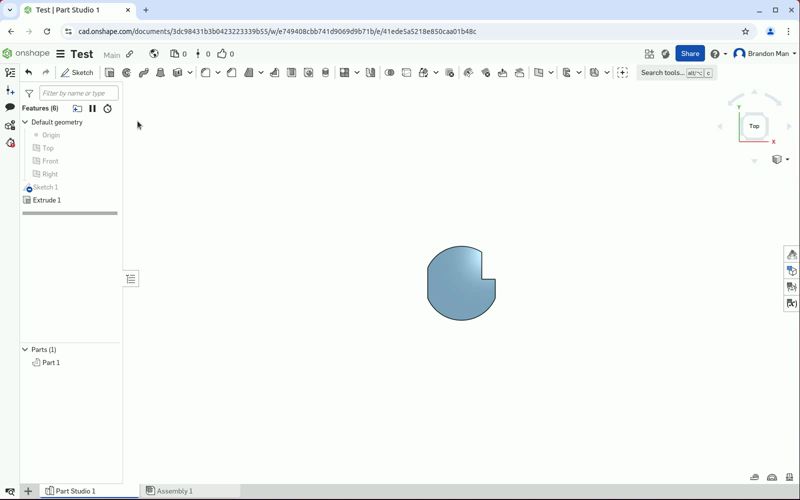
mouse_move(73, 189)
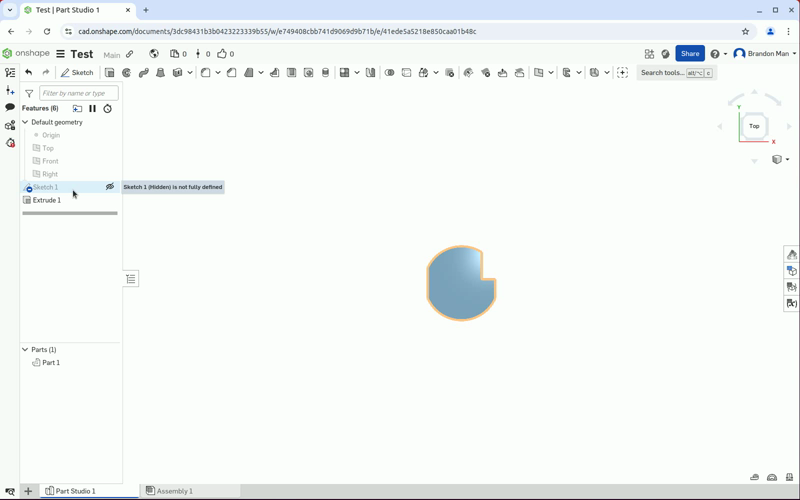
click(73, 189)
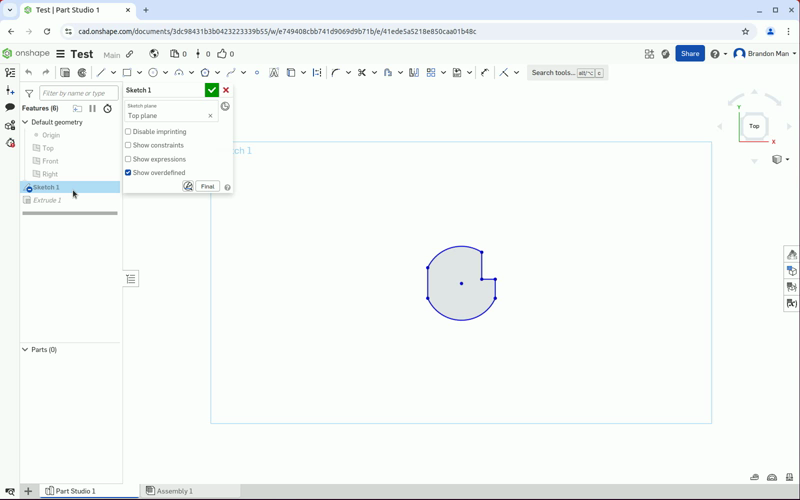
mouse_move(229, 92)
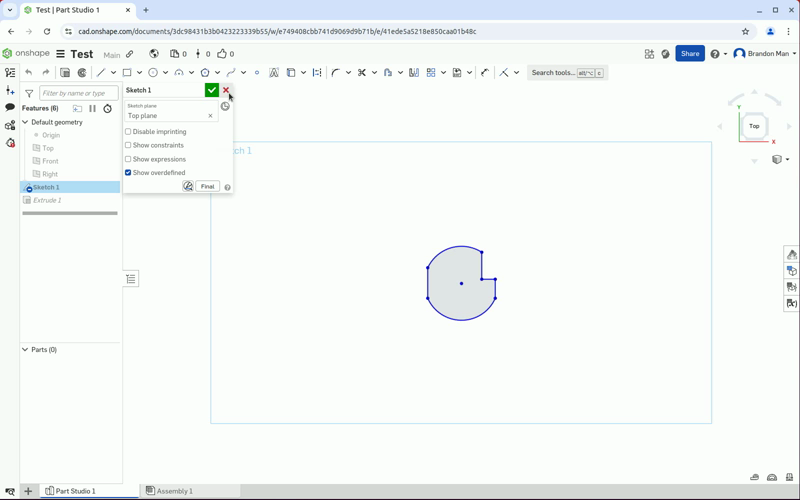
click(229, 92)
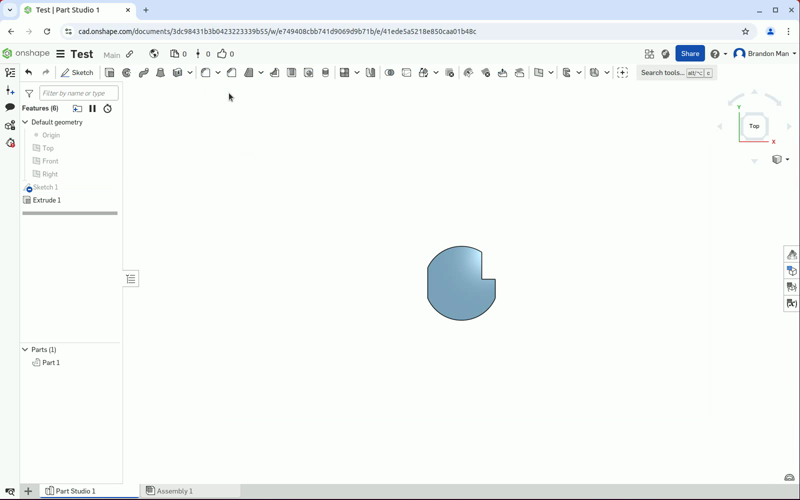
mouse_move(73, 352)
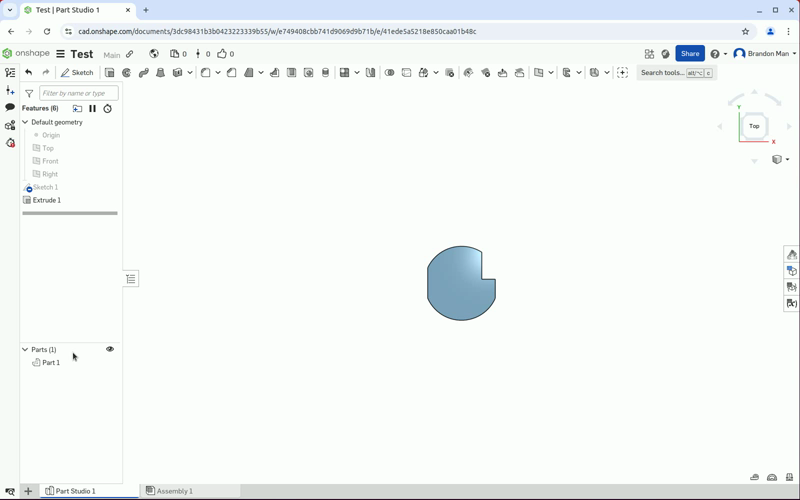
key(y)
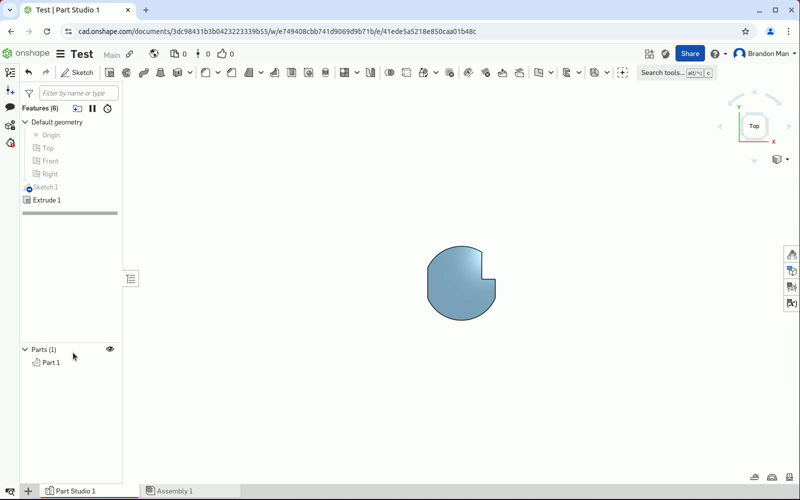
key(shift+p)
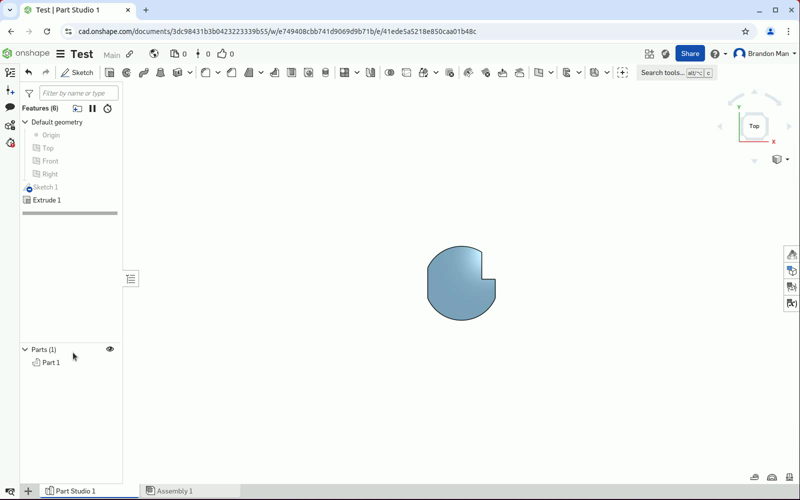
key(space)
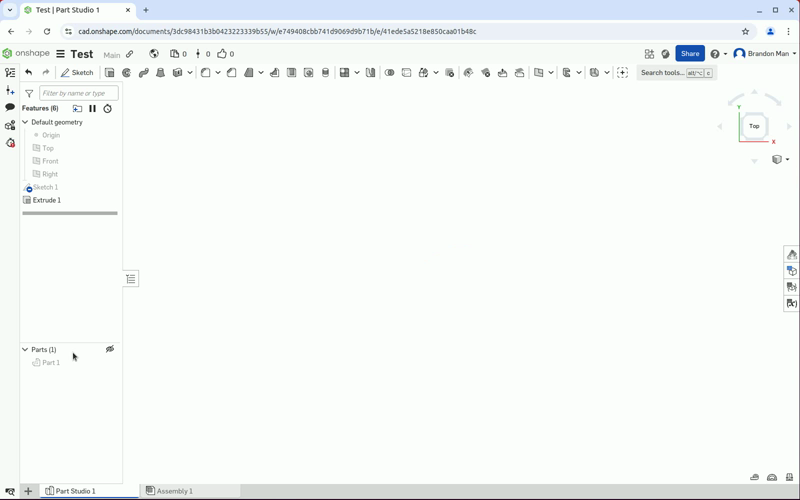
key_down(shift)
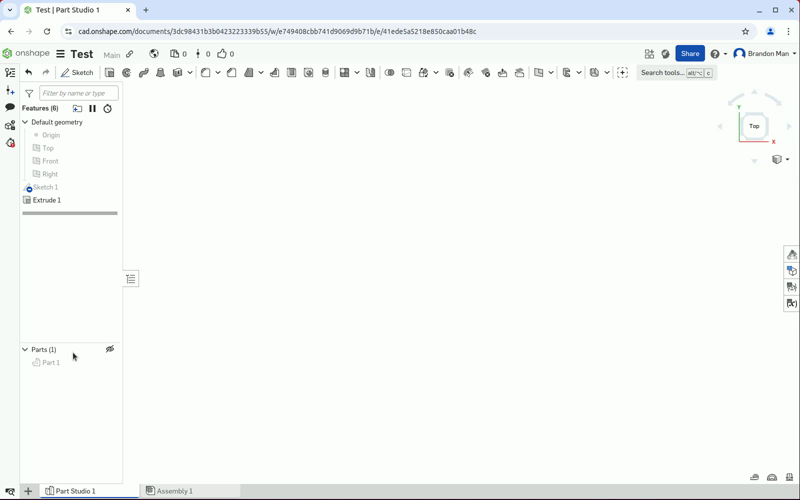
key(up)
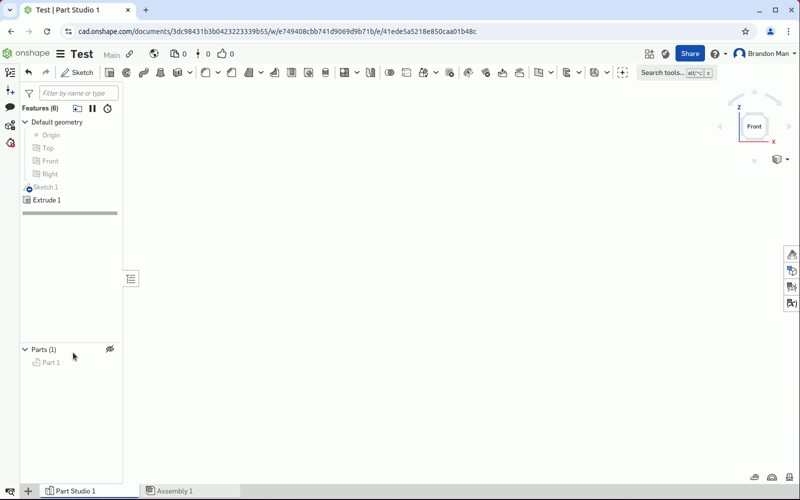
key_up(shift)
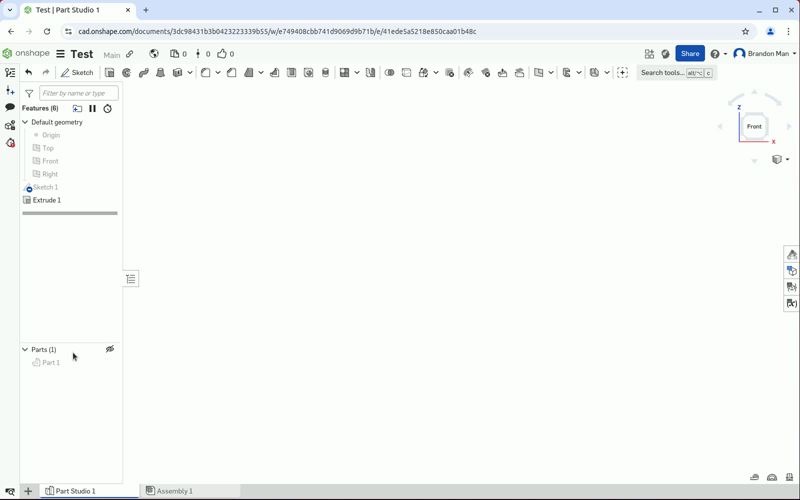
mouse_move(73, 352)
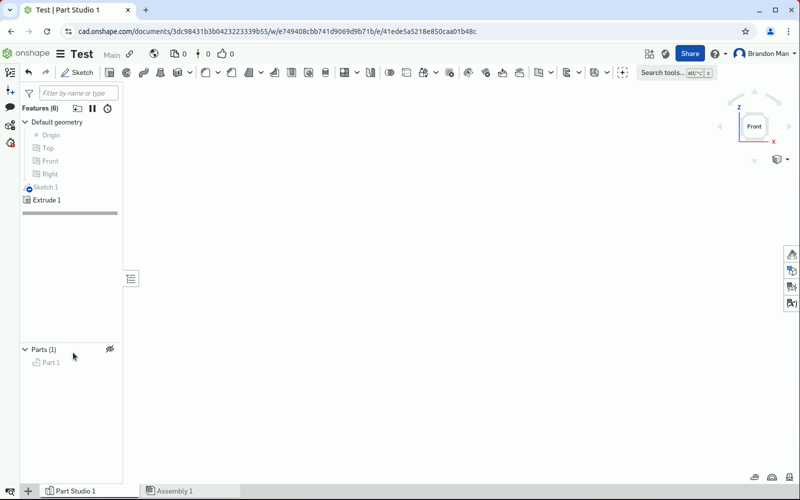
key(shift+y)
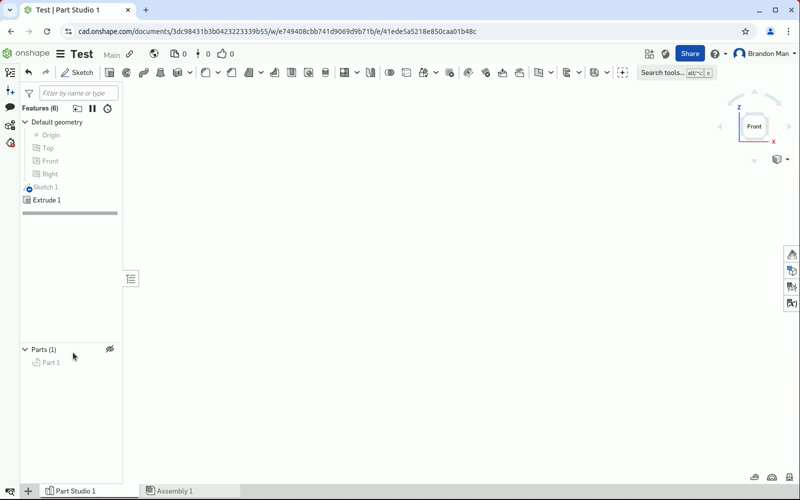
key(shift+s)
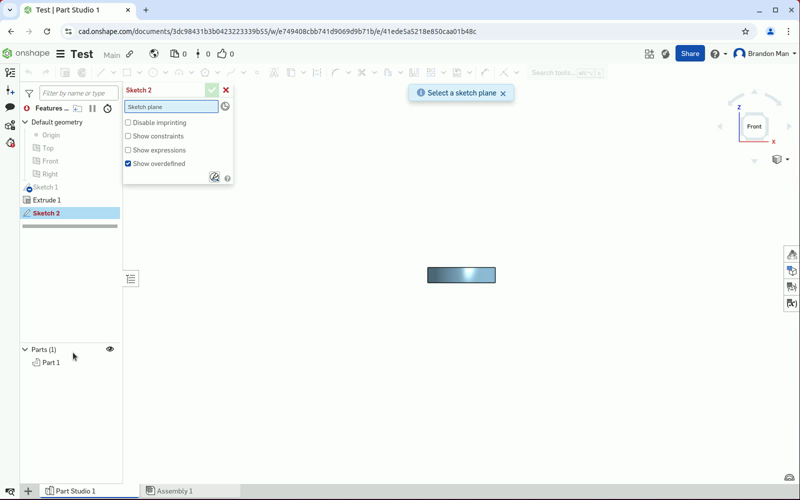
mouse_move(73, 163)
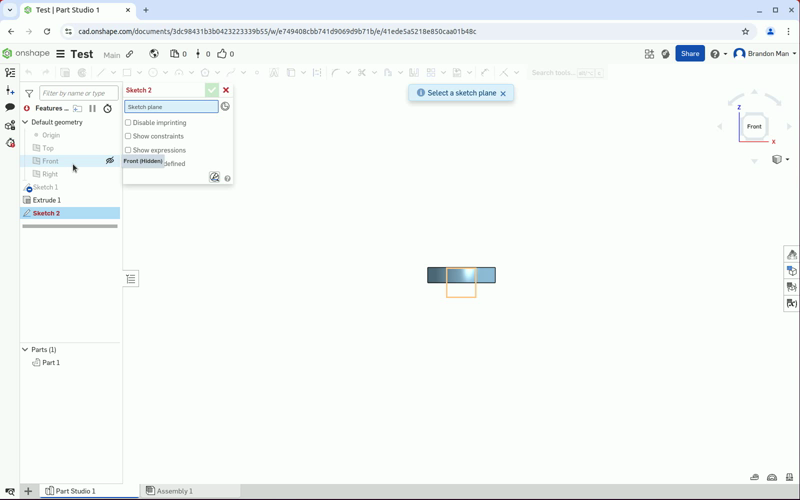
click(73, 163)
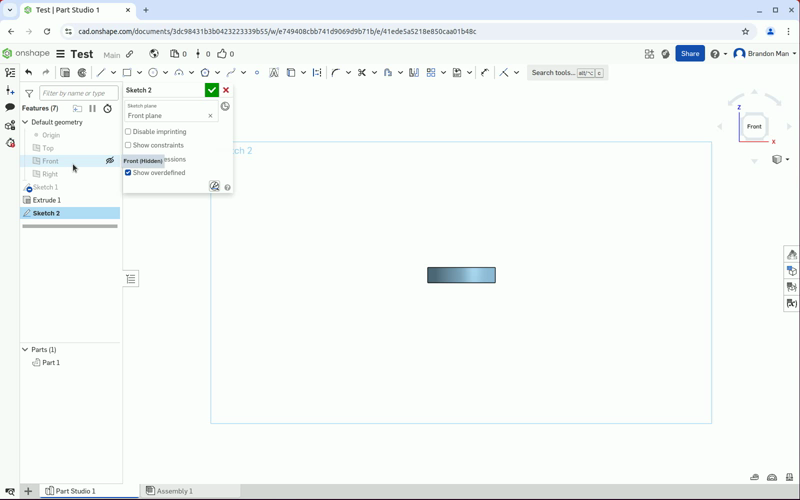
mouse_move(73, 352)
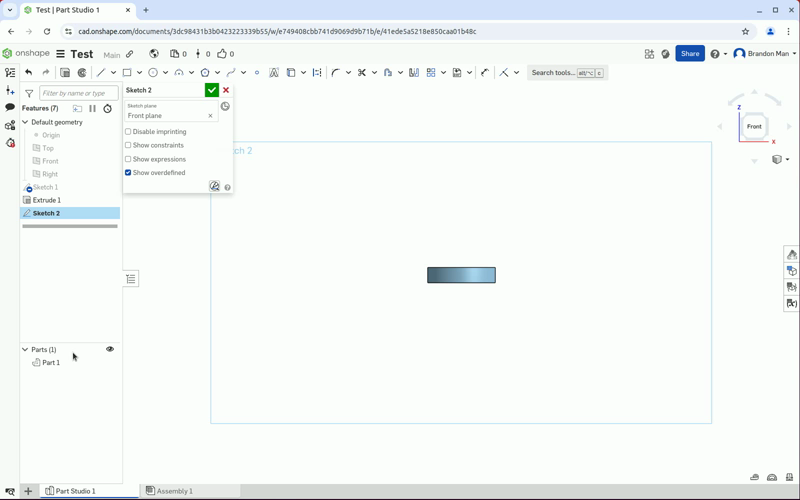
key(y)
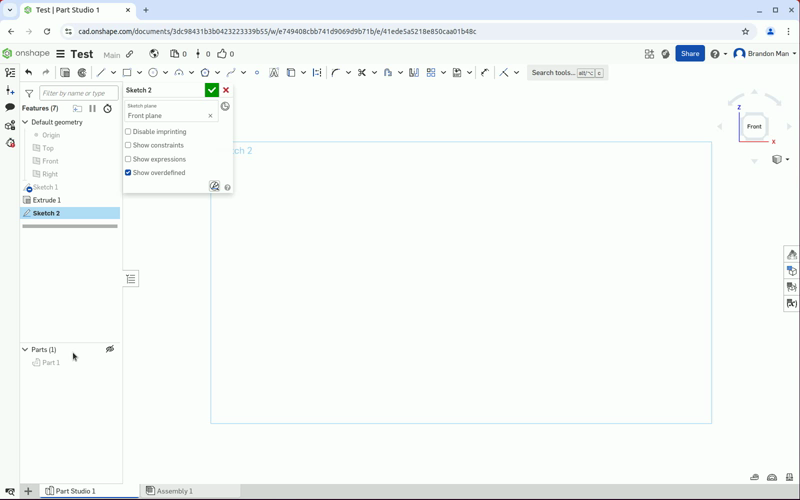
key(l)
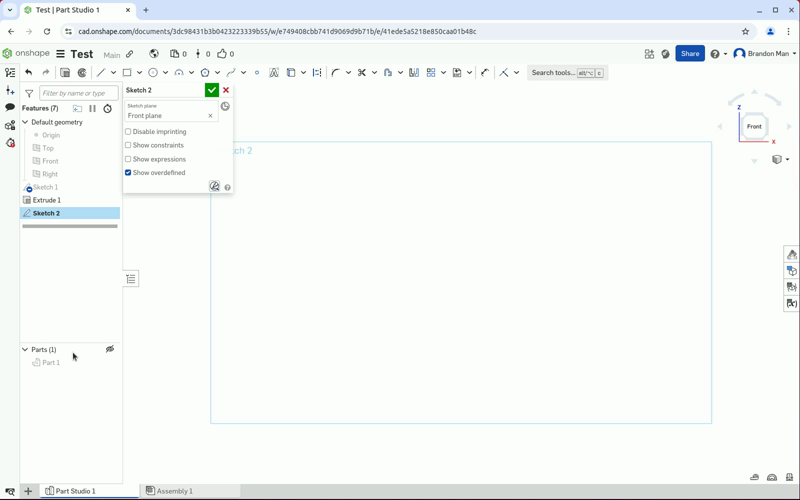
key_down(shift)
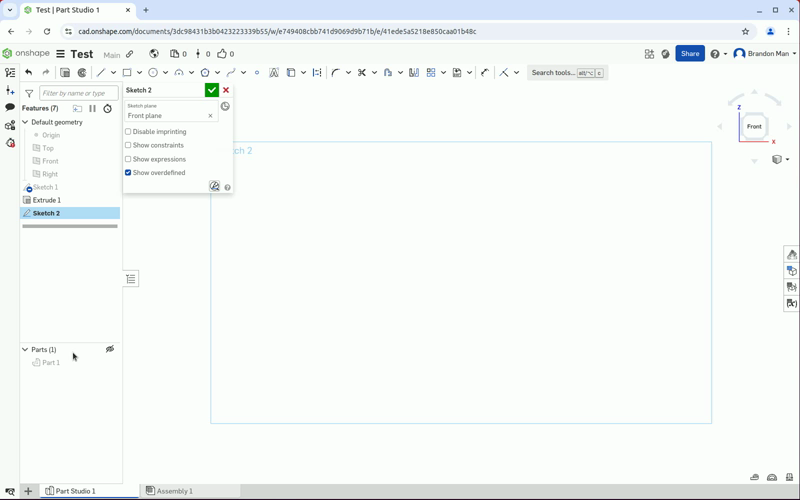
mouse_move(441, 252)
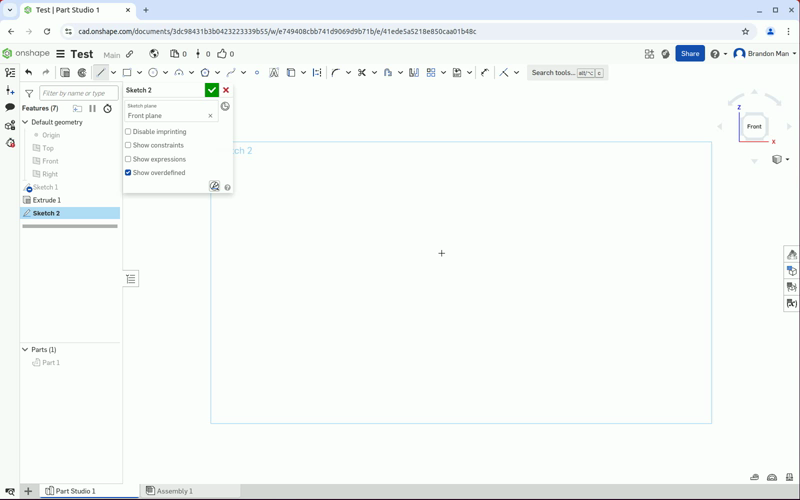
click(441, 252)
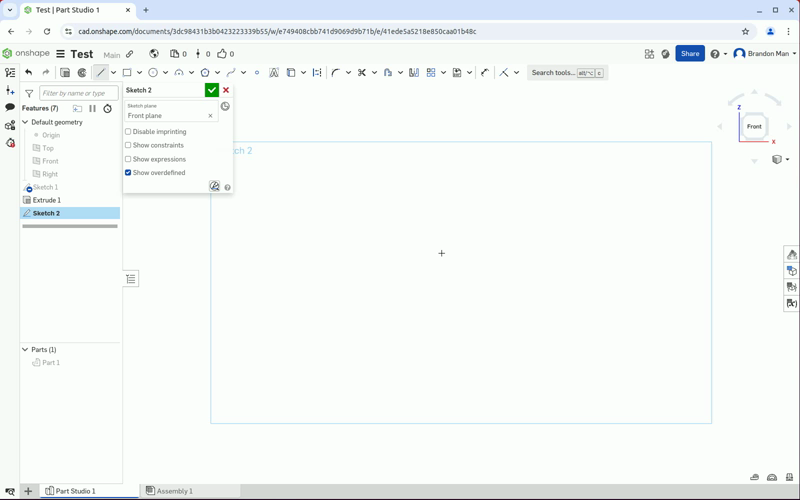
key_up(shift)
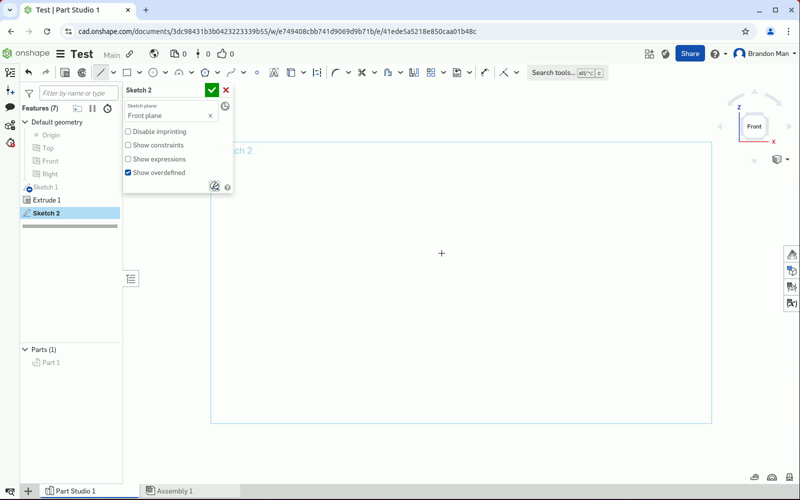
key_down(shift)
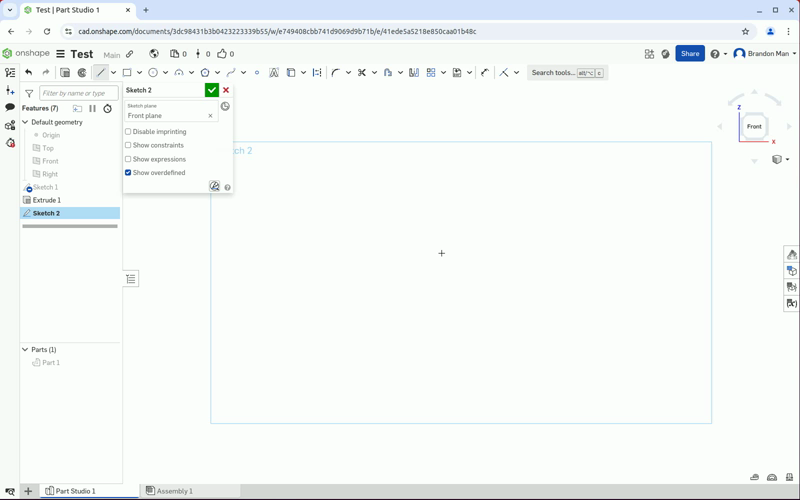
mouse_move(471, 252)
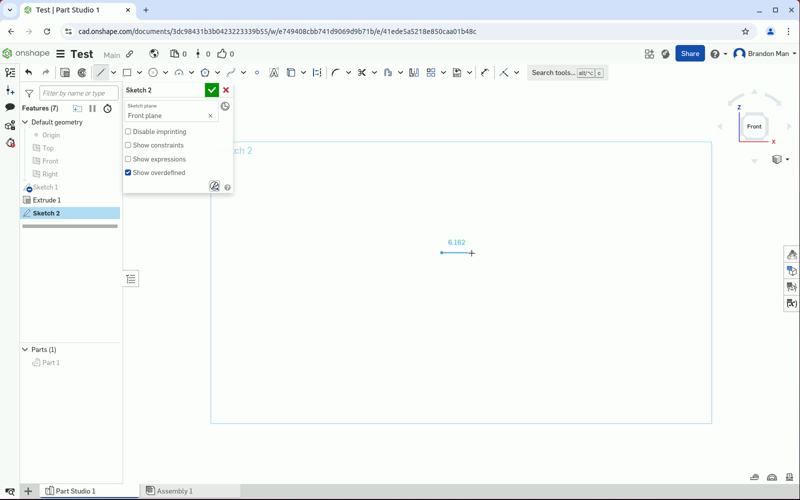
mouse_move(495, 252)
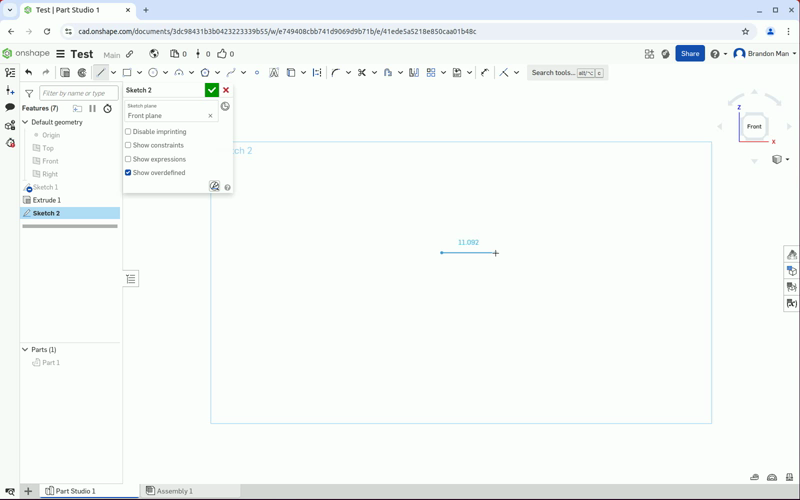
click(495, 252)
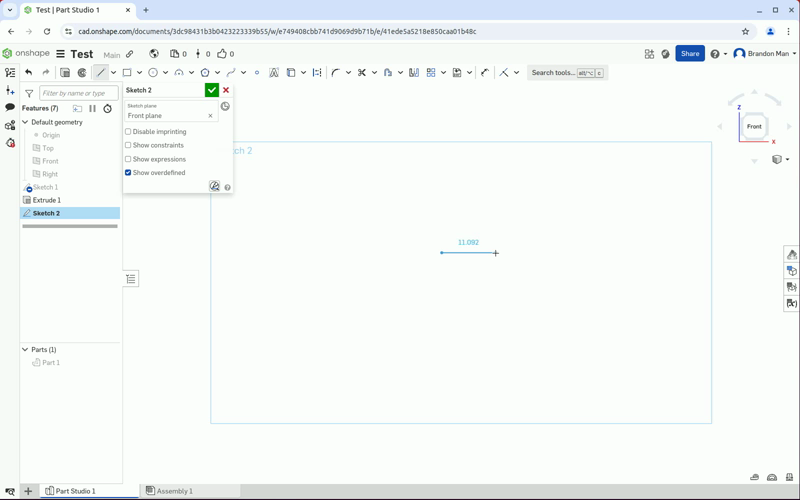
key_up(shift)
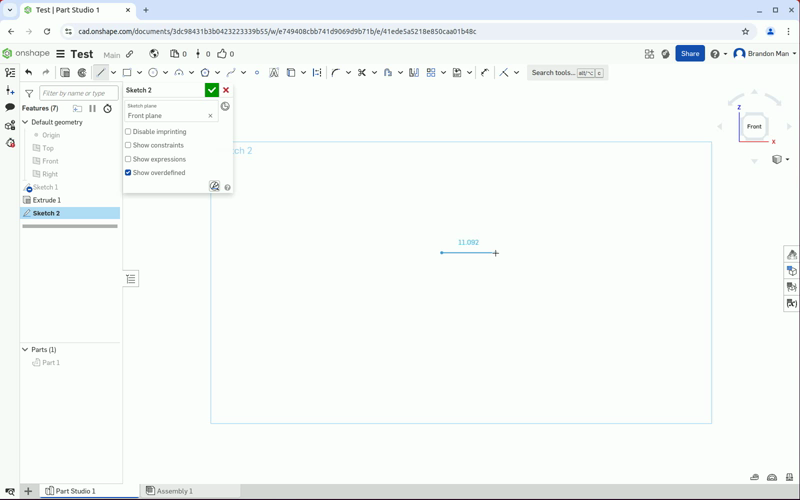
key_down(shift)
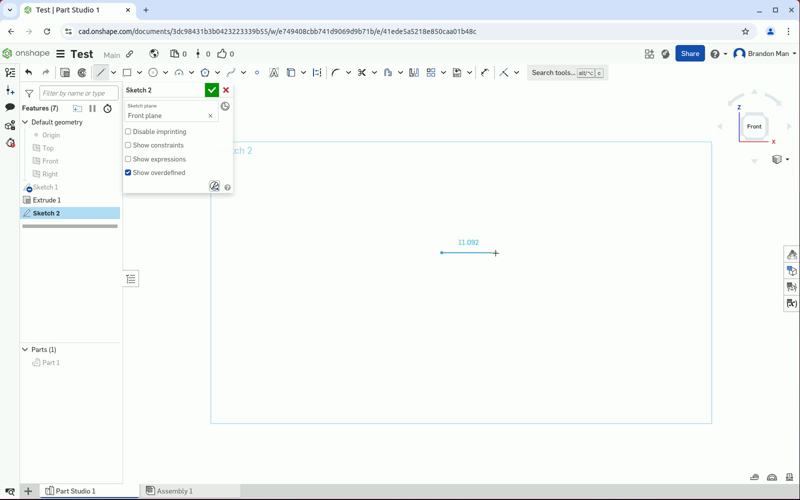
mouse_move(525, 252)
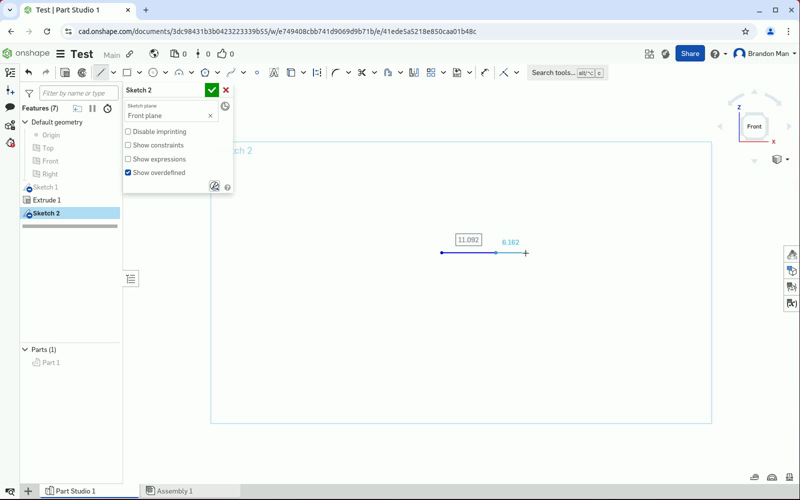
mouse_move(495, 243)
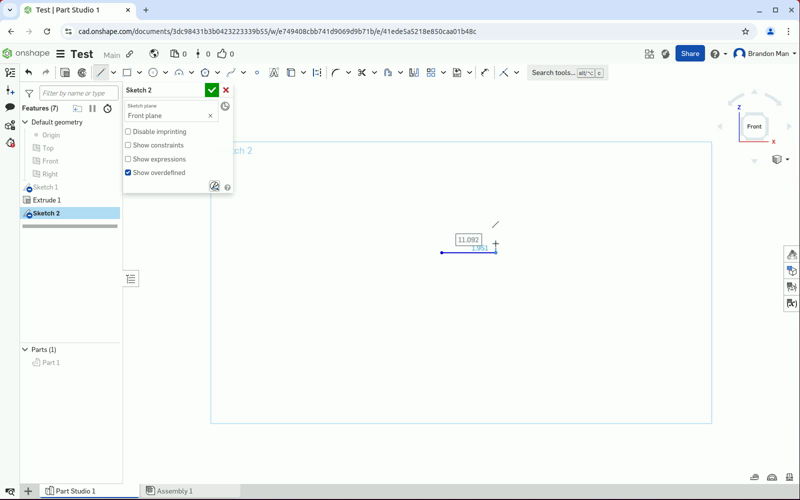
click(495, 243)
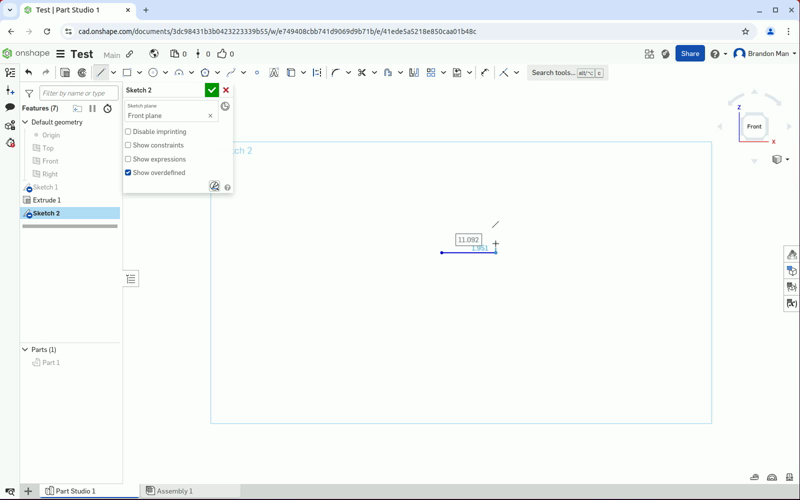
key_up(shift)
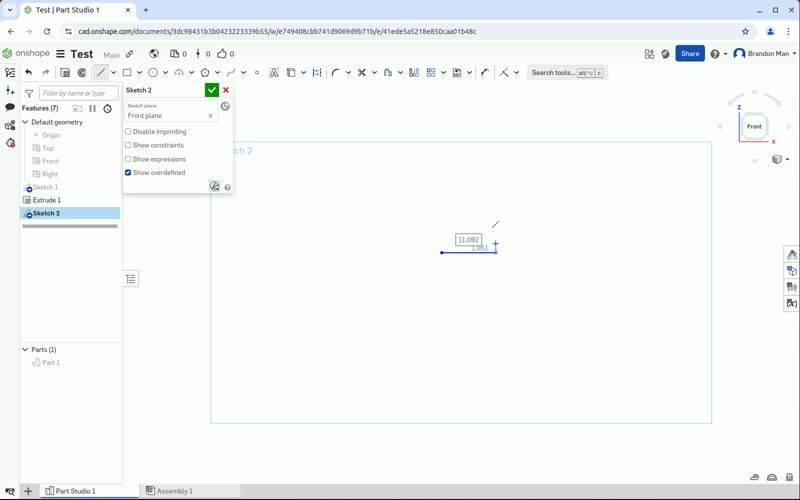
key_down(shift)
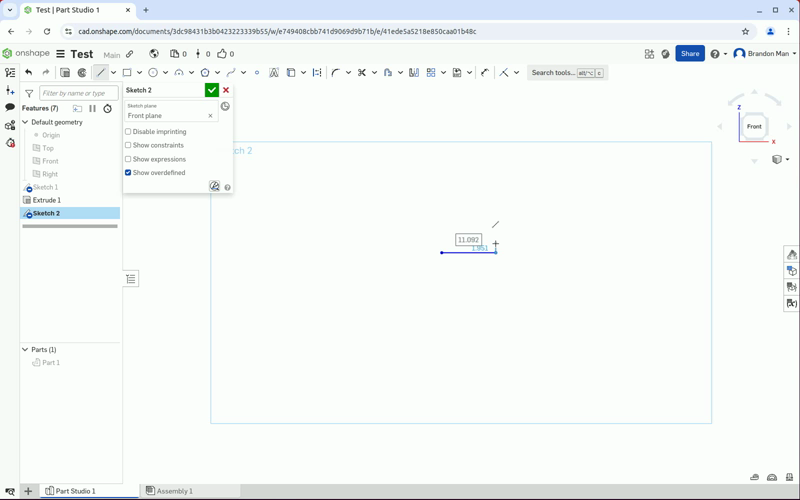
mouse_move(525, 243)
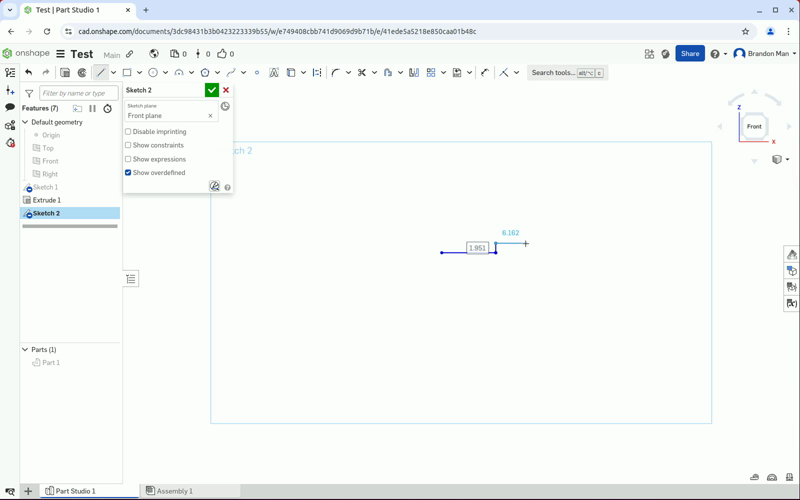
mouse_move(513, 243)
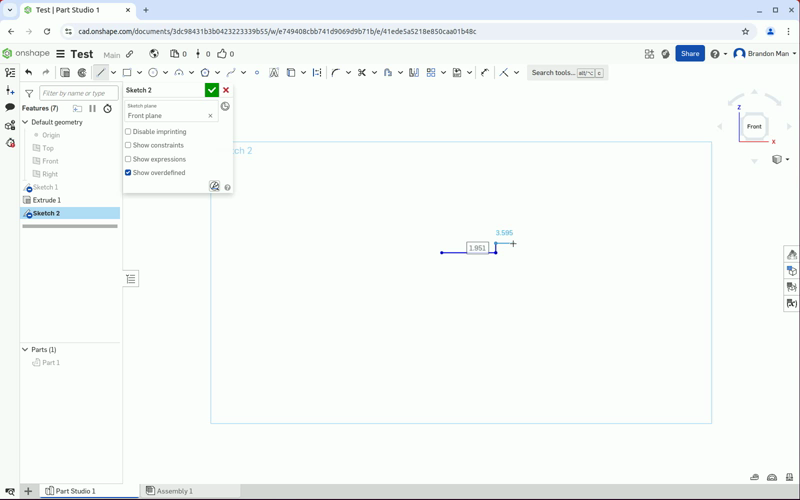
click(513, 243)
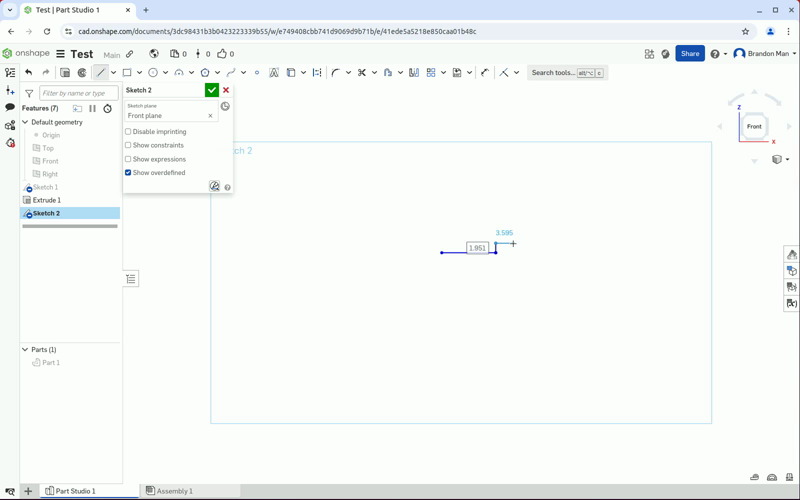
key_up(shift)
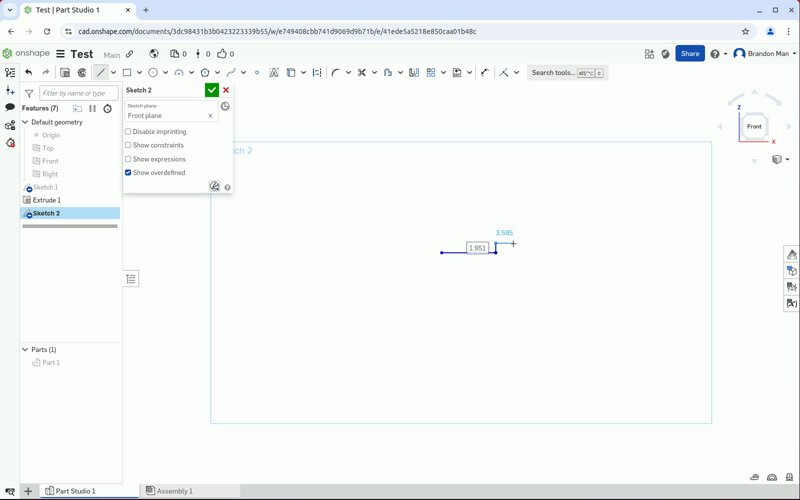
key_down(shift)
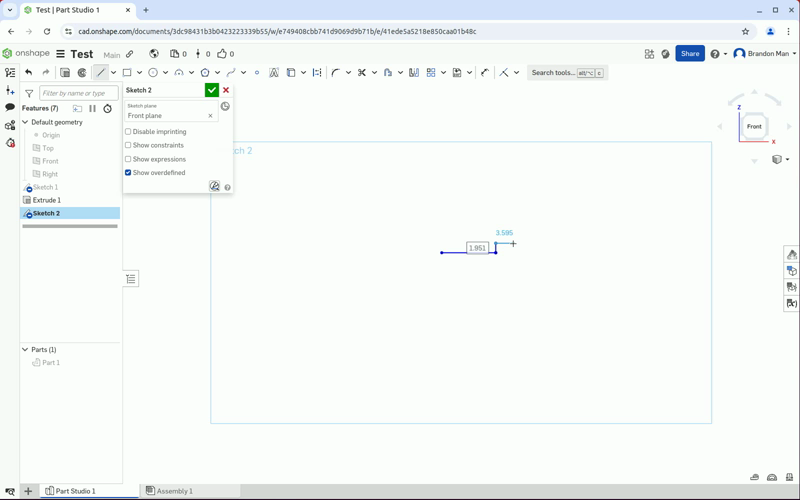
mouse_move(513, 170)
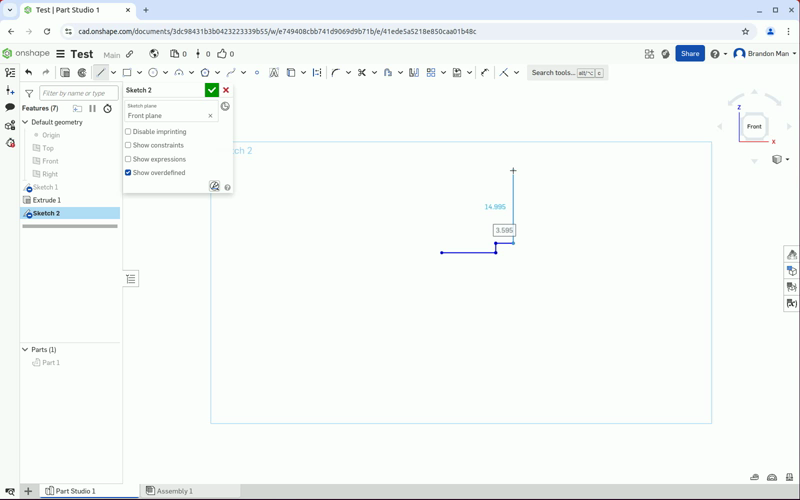
click(513, 170)
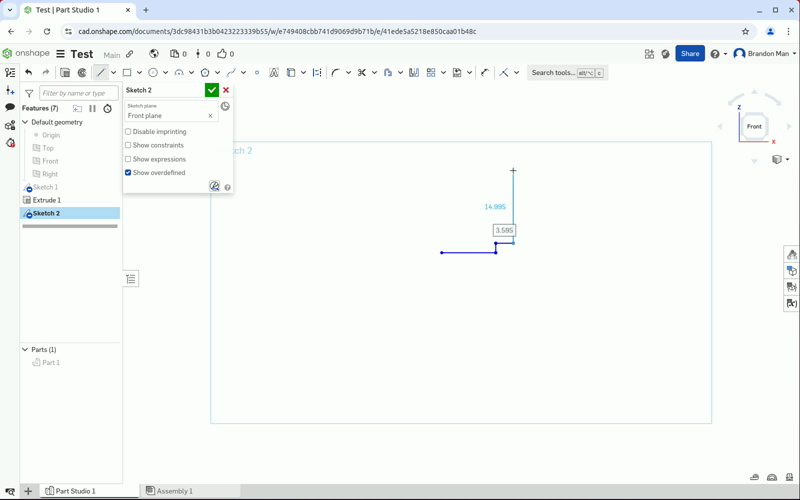
key_up(shift)
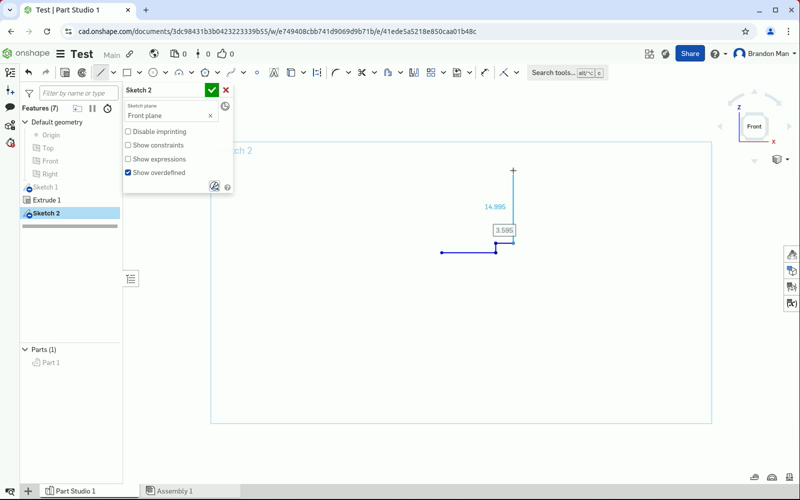
key_down(shift)
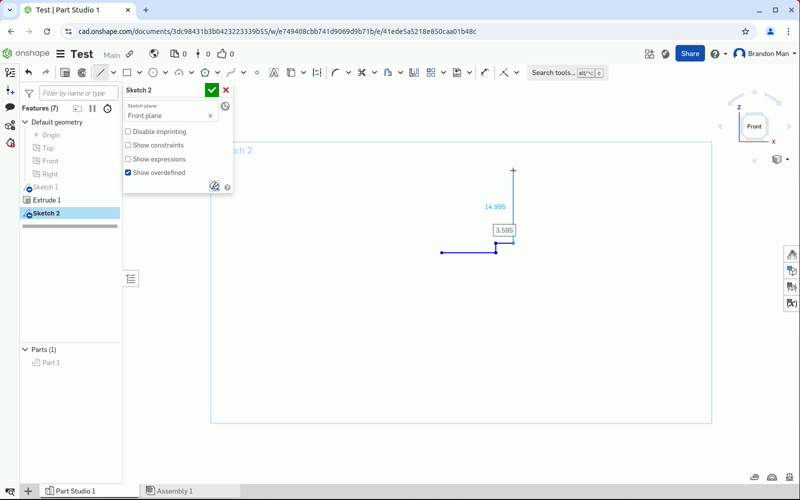
mouse_move(543, 170)
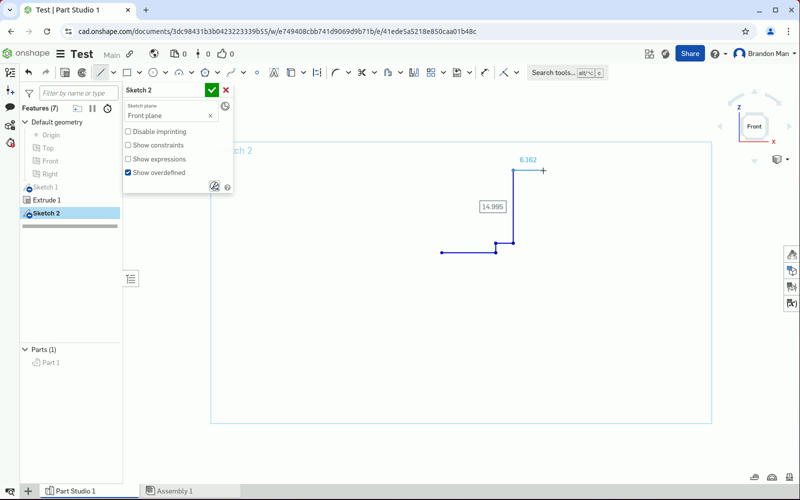
mouse_move(495, 170)
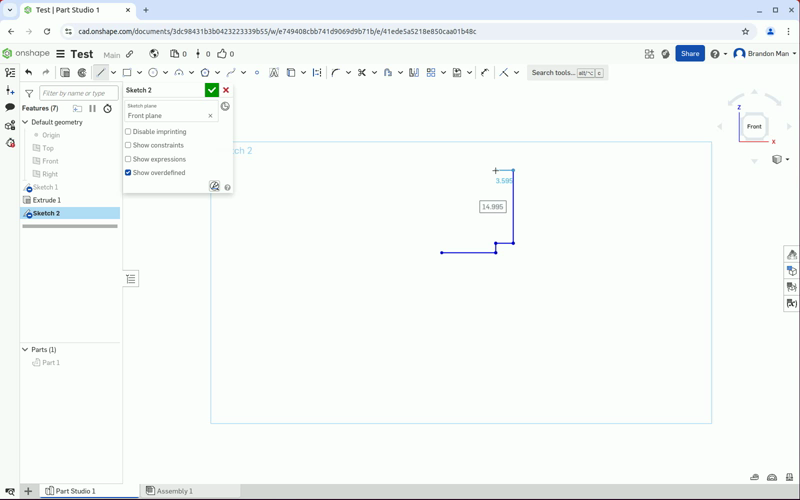
click(495, 170)
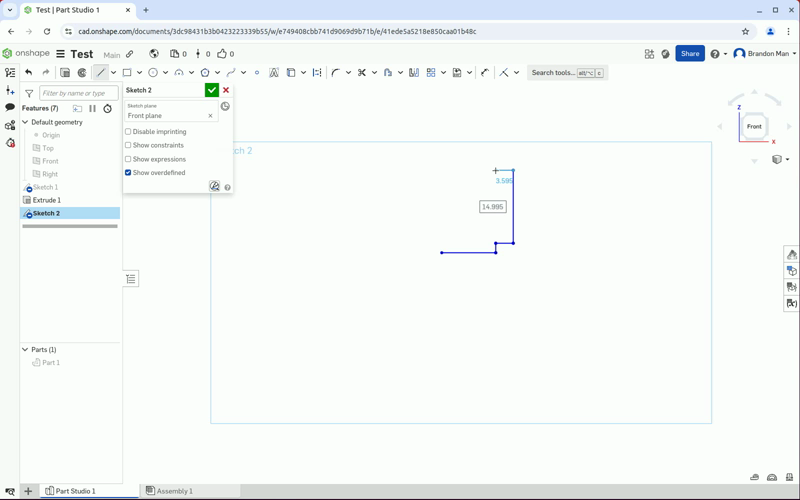
key_up(shift)
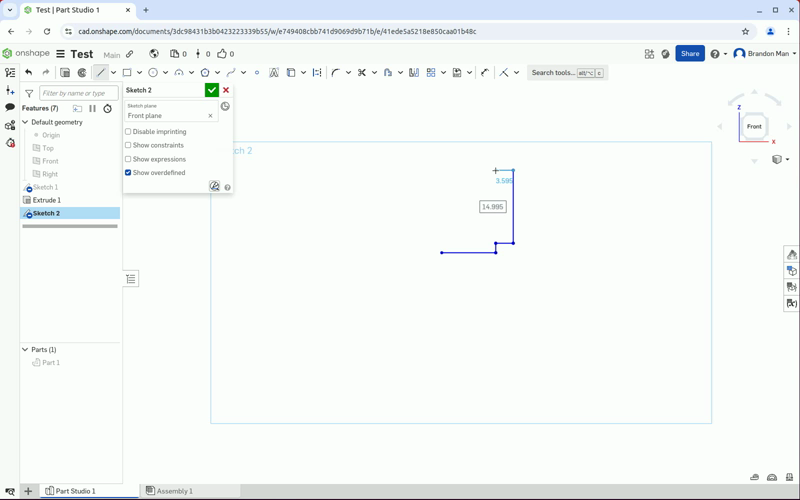
key_down(shift)
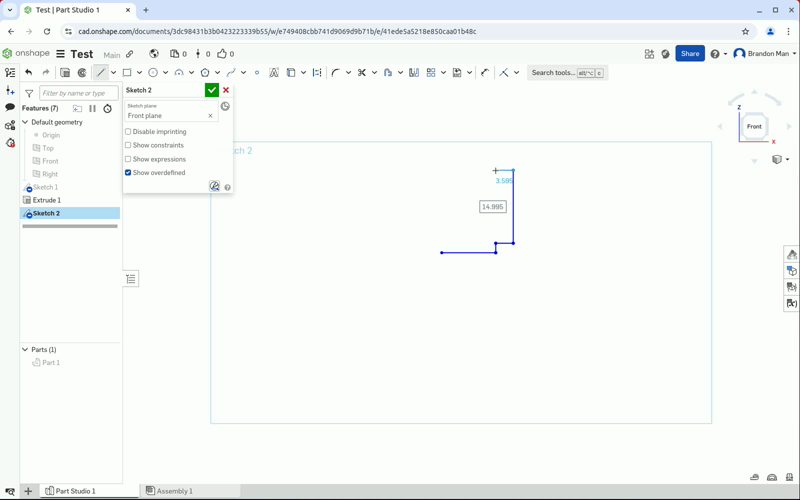
mouse_move(525, 170)
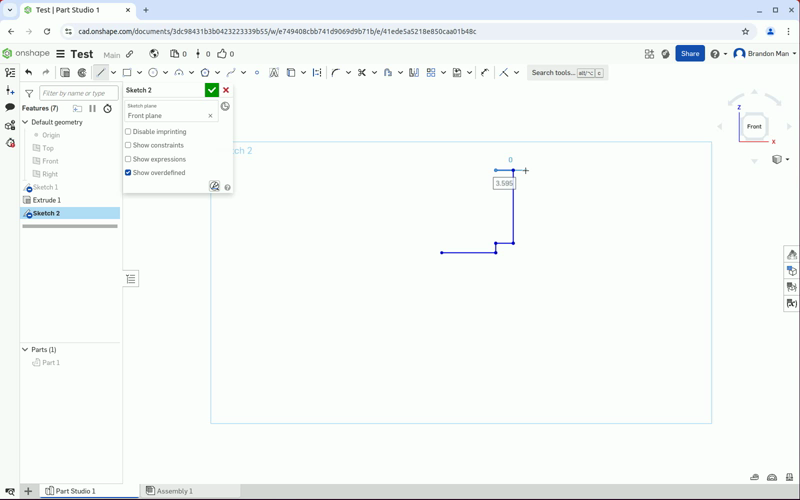
mouse_move(495, 213)
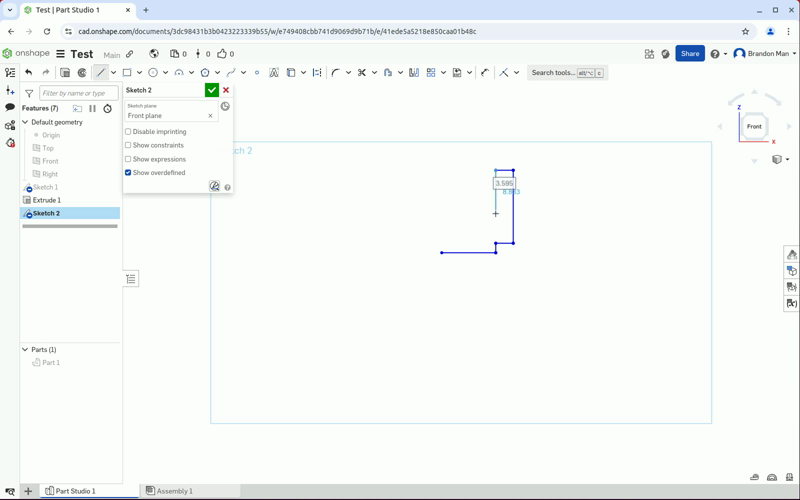
click(495, 213)
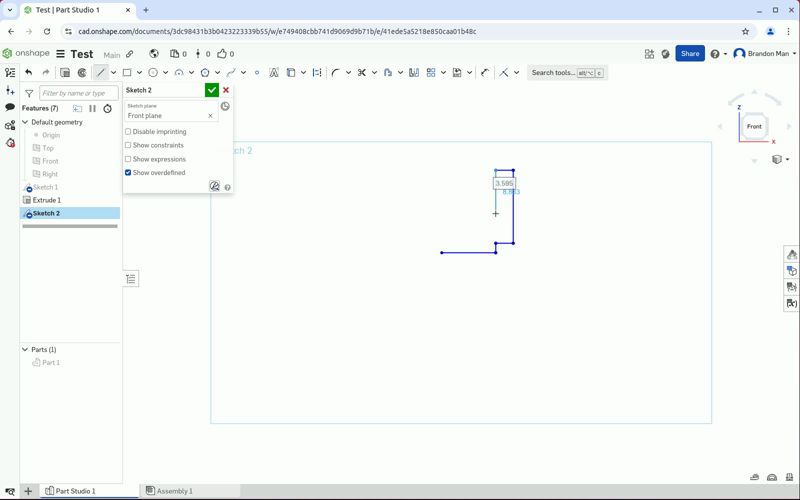
key_up(shift)
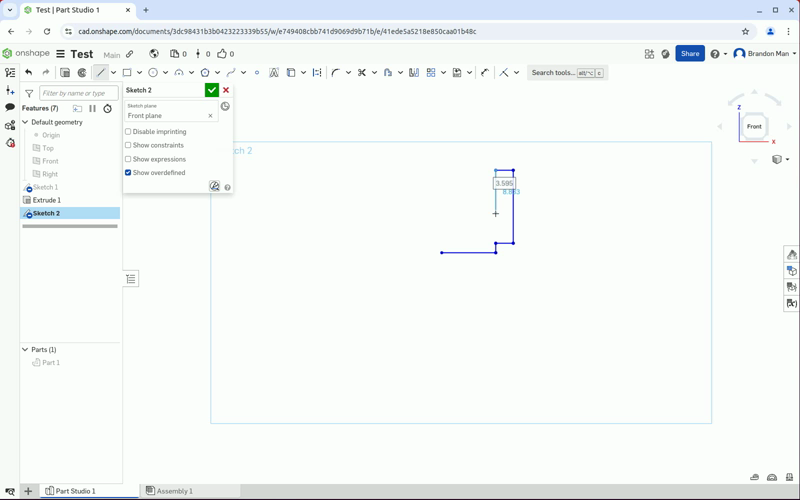
key(esc)
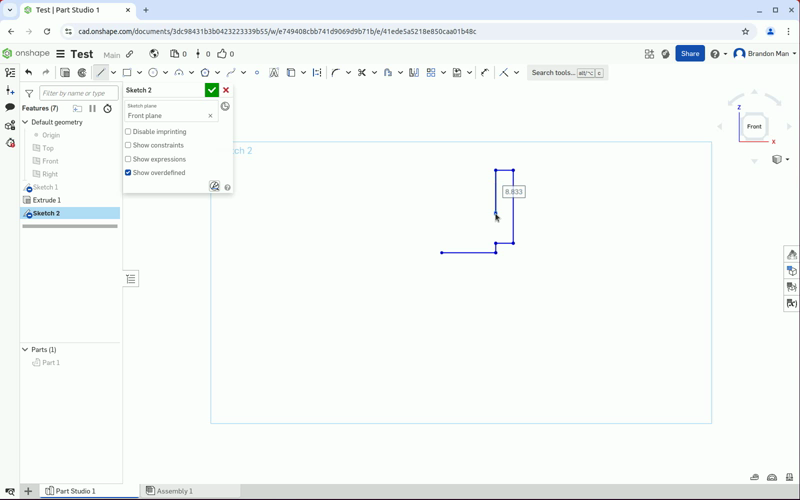
key(a)
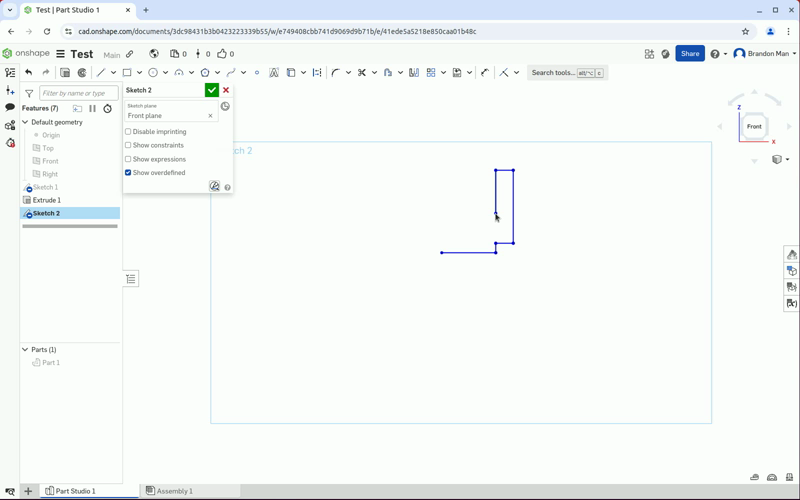
mouse_move(495, 213)
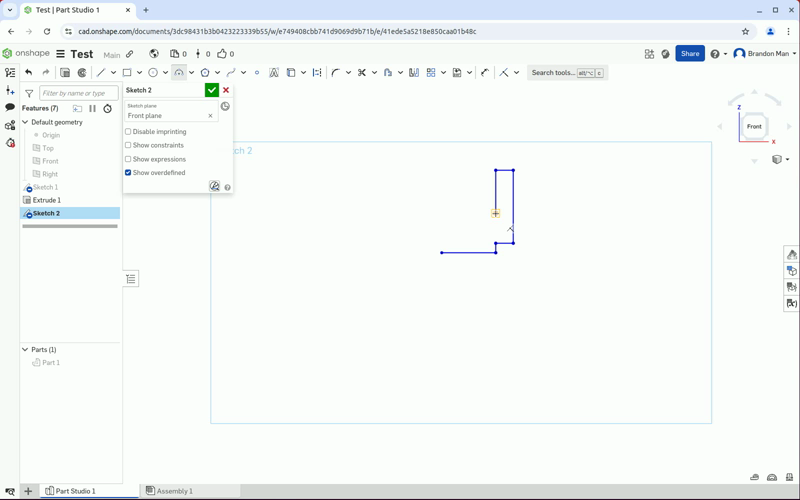
click(495, 213)
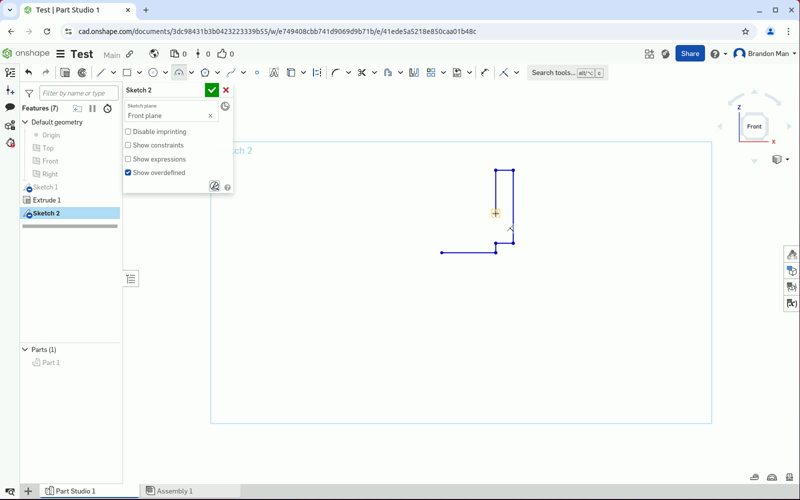
key_down(shift)
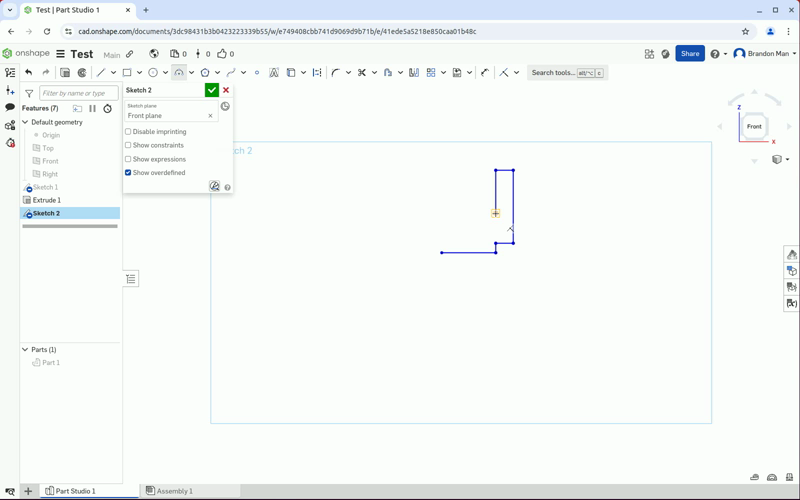
mouse_move(468, 213)
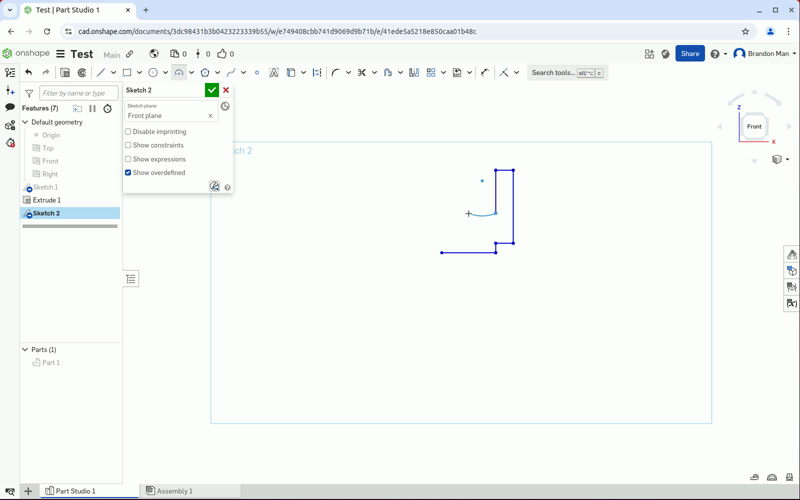
click(468, 213)
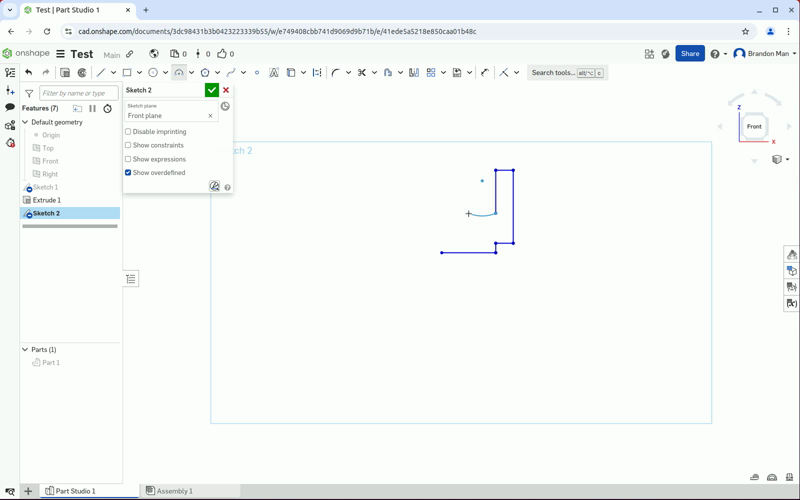
mouse_move(482, 226)
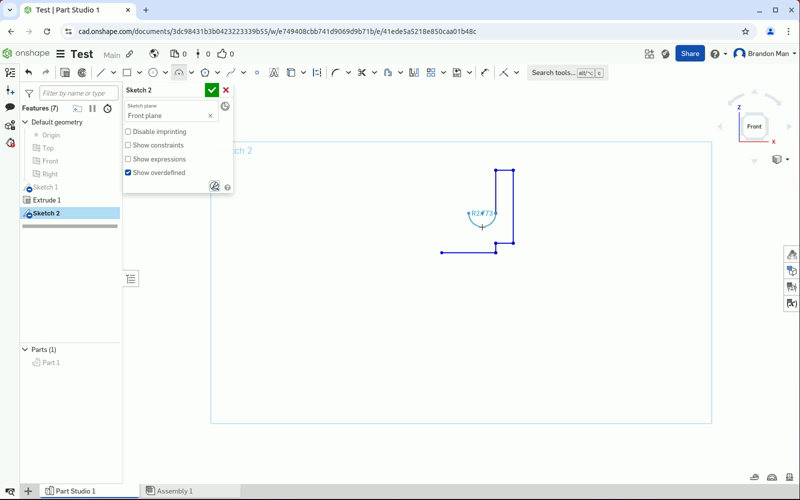
click(482, 226)
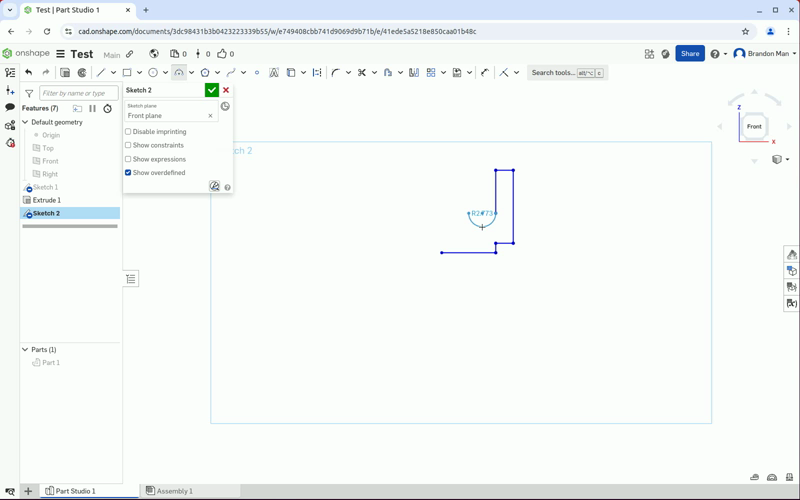
key_up(shift)
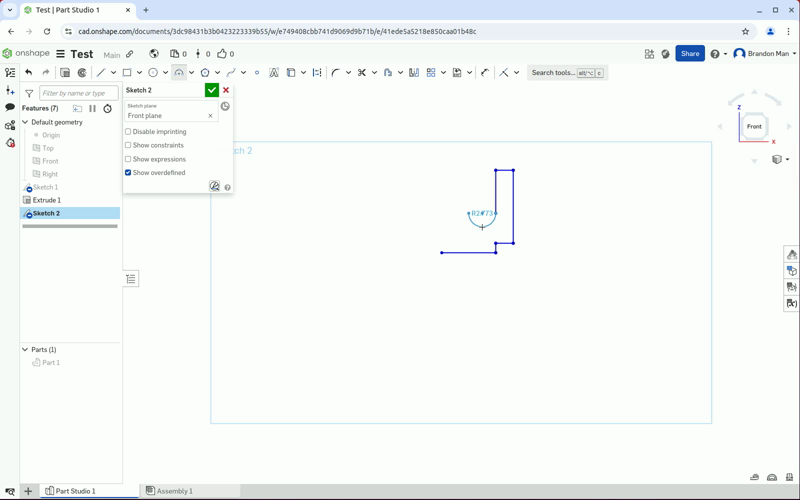
key(esc)
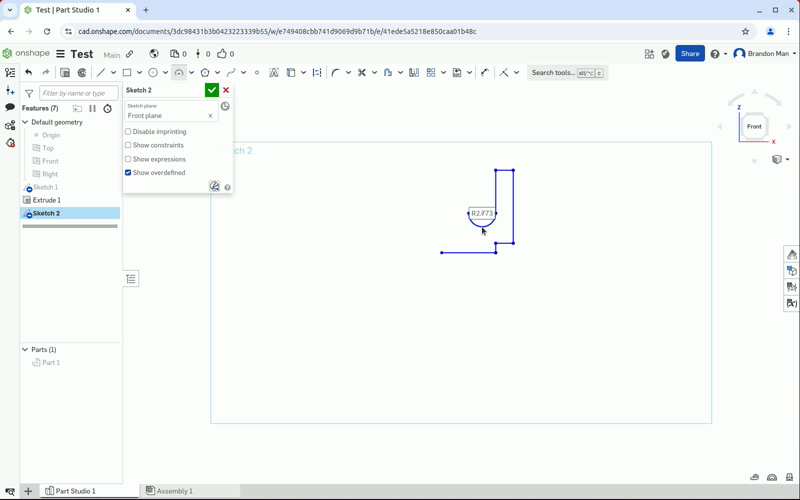
key(l)
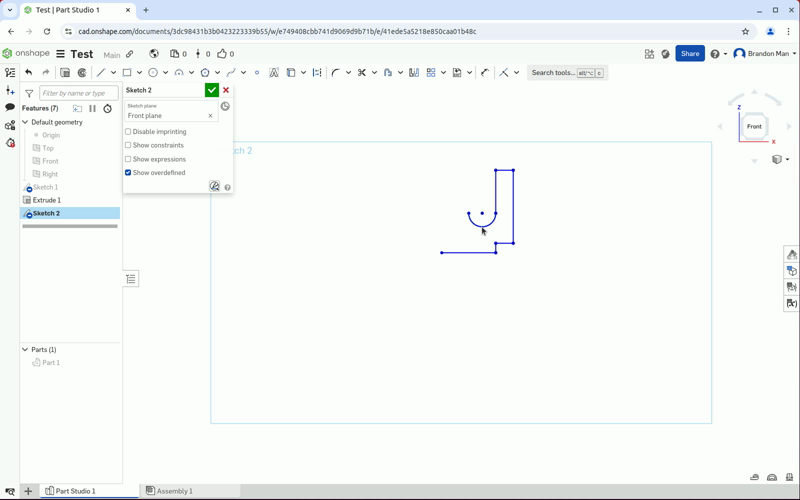
mouse_move(468, 213)
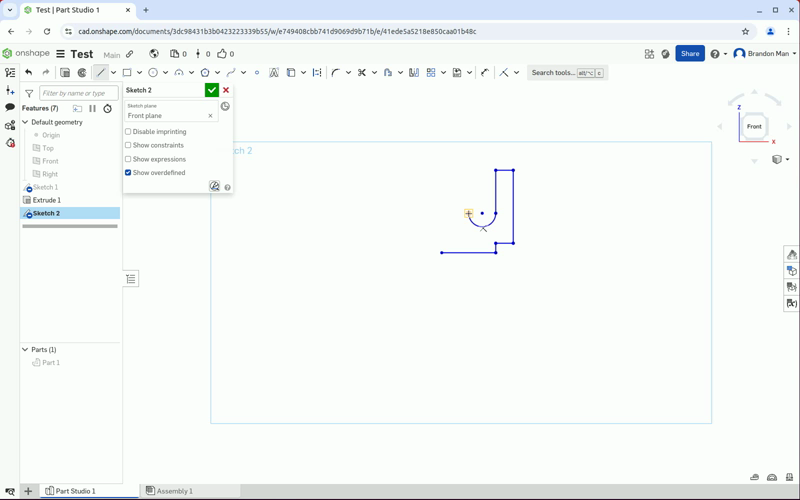
click(468, 213)
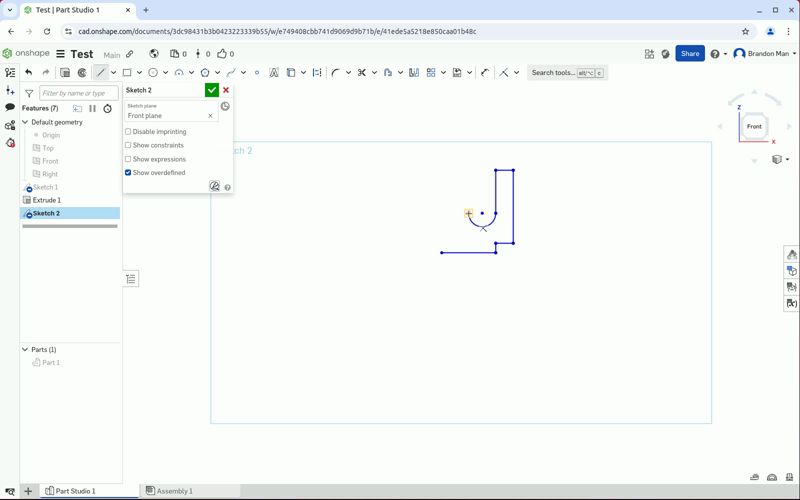
key_down(shift)
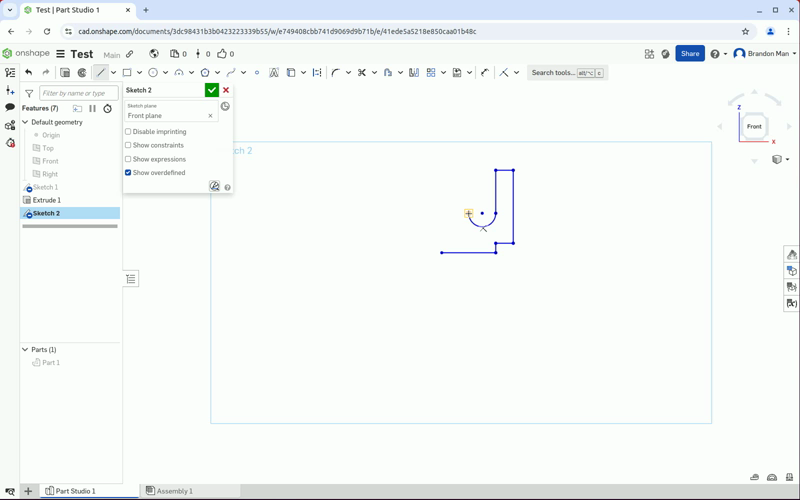
mouse_move(498, 213)
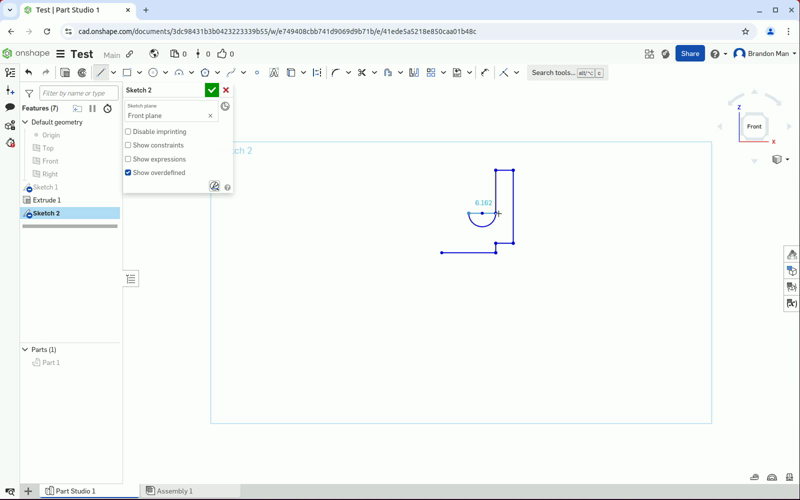
mouse_move(468, 170)
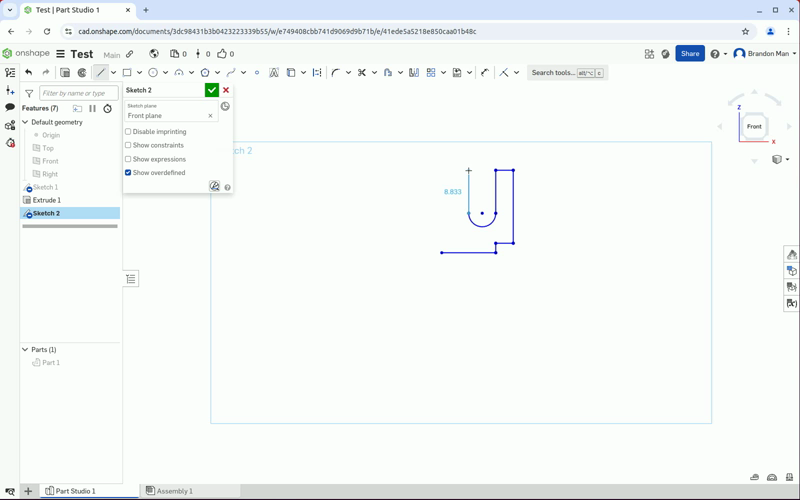
click(468, 170)
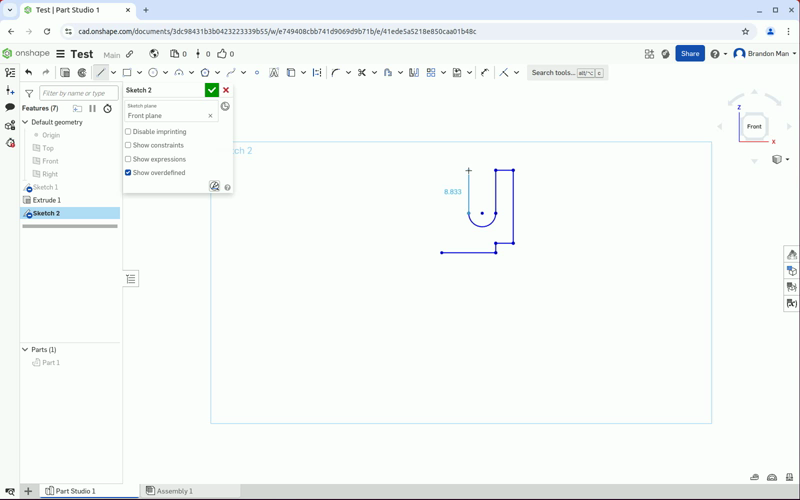
key_up(shift)
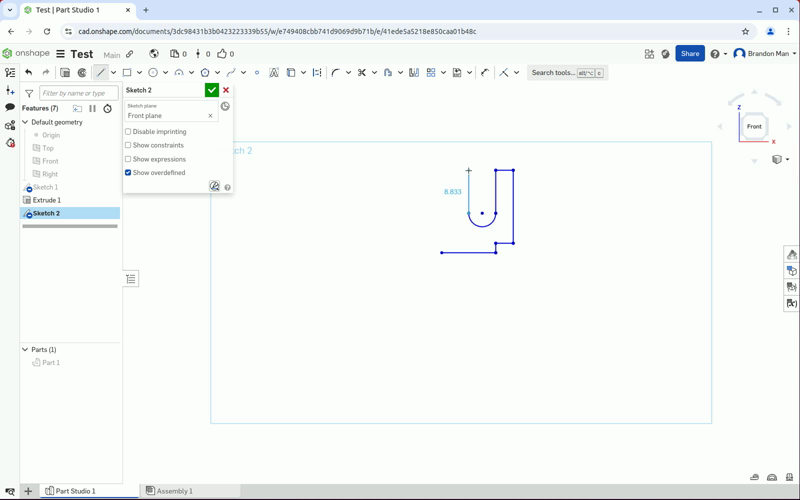
key_down(shift)
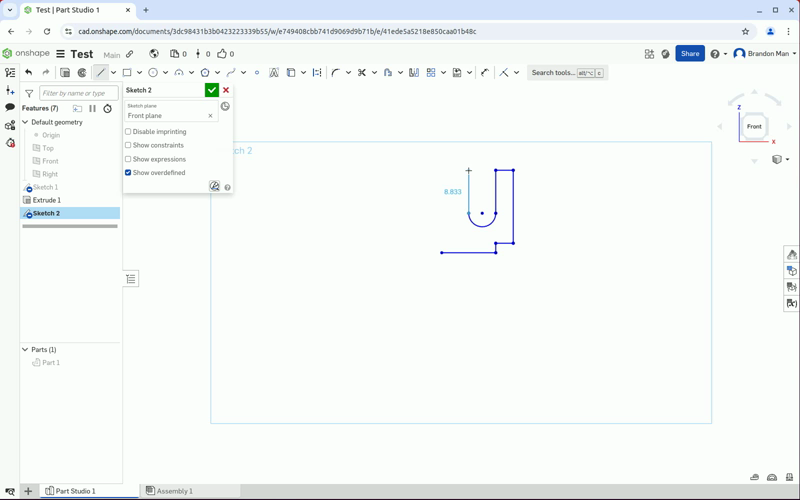
mouse_move(498, 170)
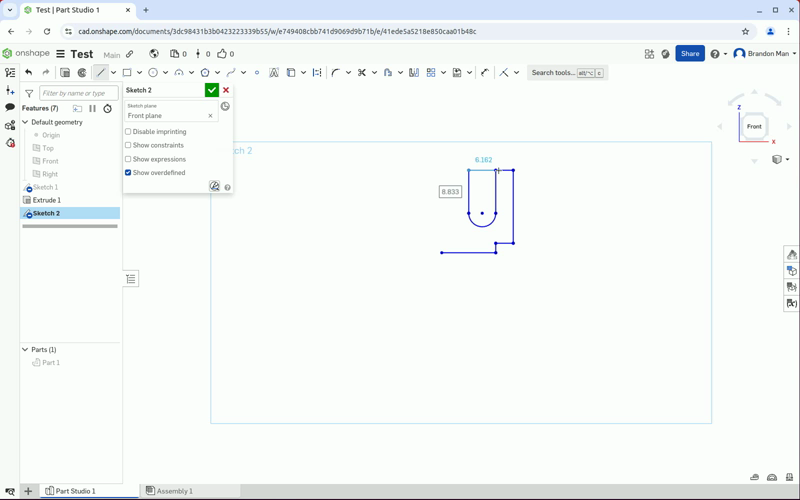
mouse_move(441, 170)
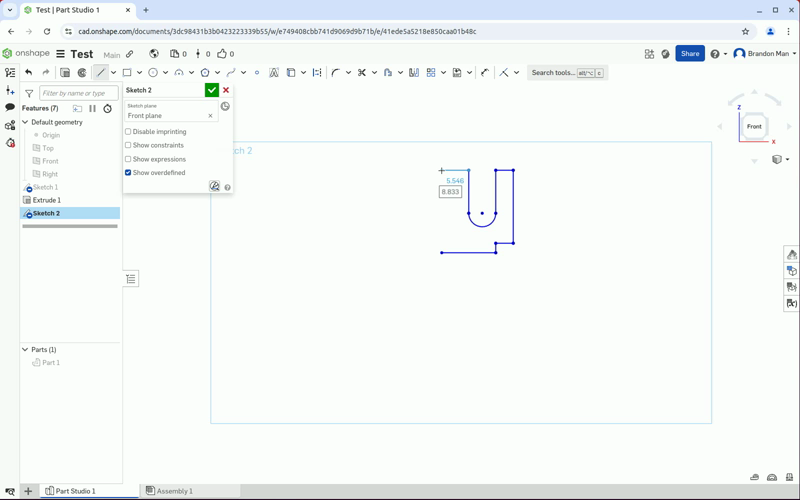
click(441, 170)
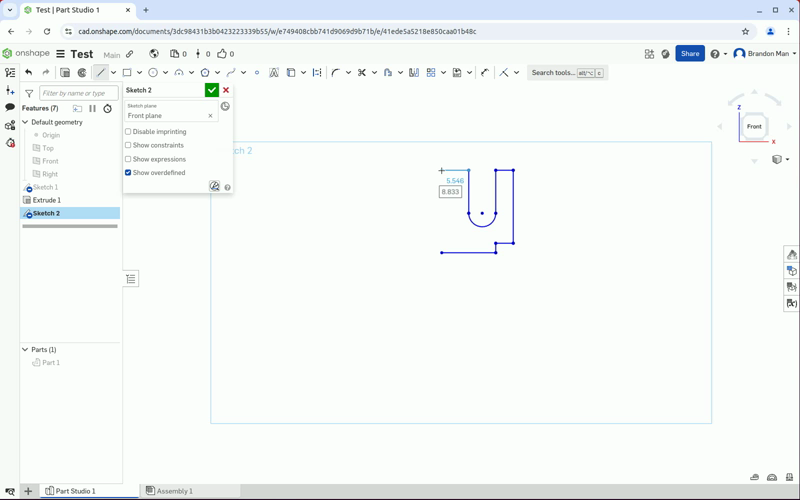
key_up(shift)
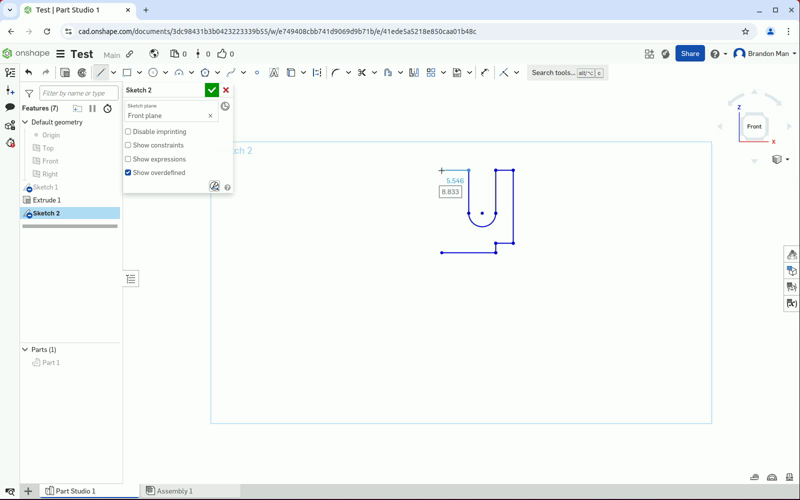
key_down(shift)
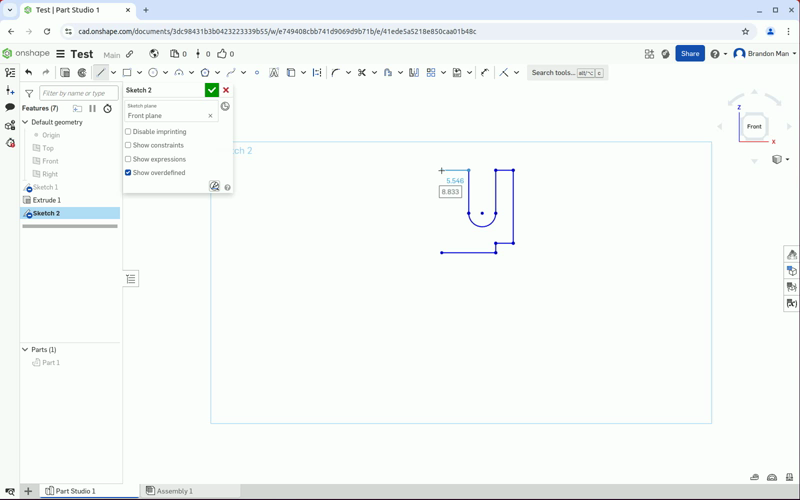
mouse_move(441, 252)
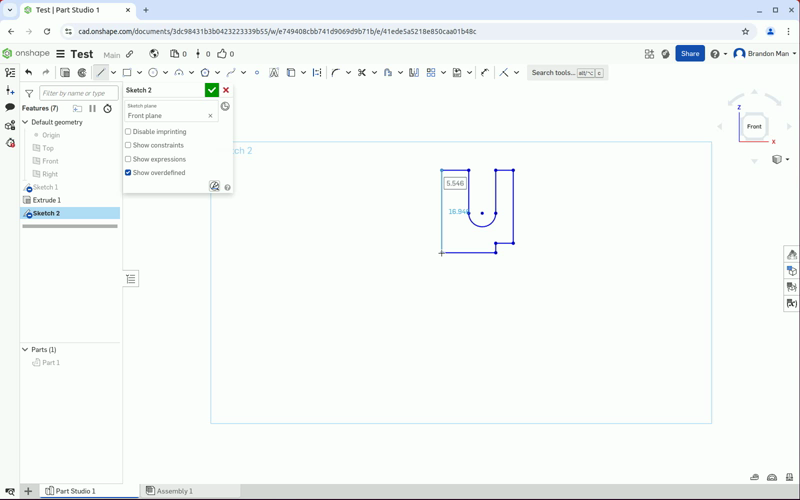
key_up(shift)
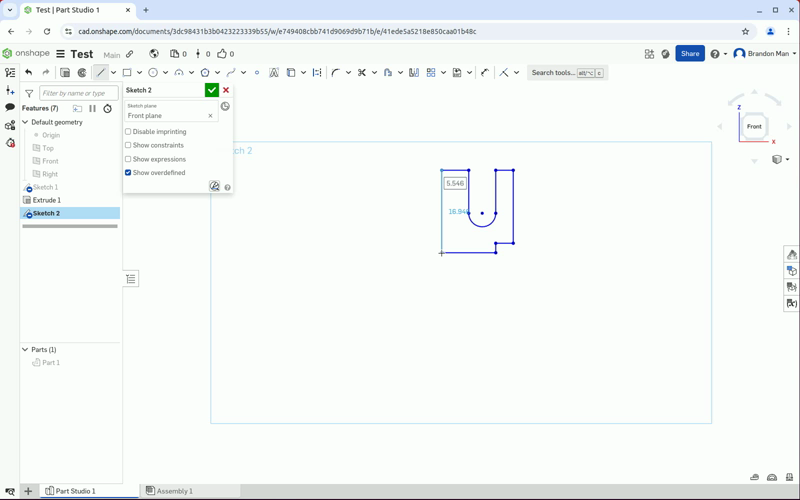
click(441, 252)
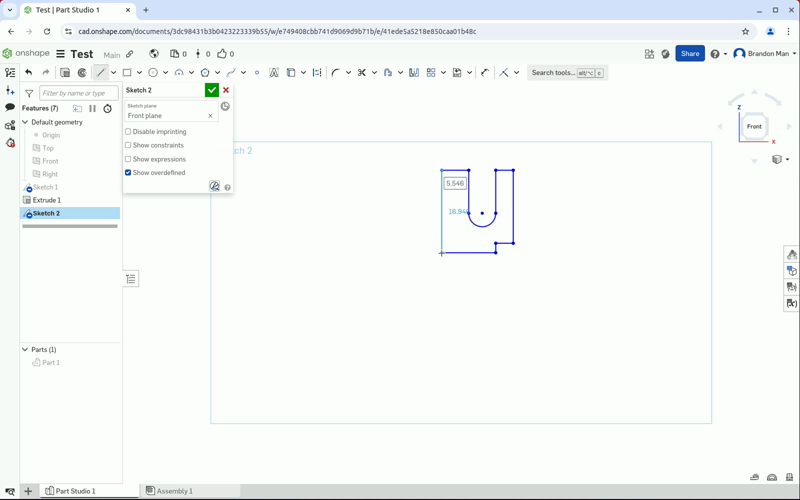
key(esc)
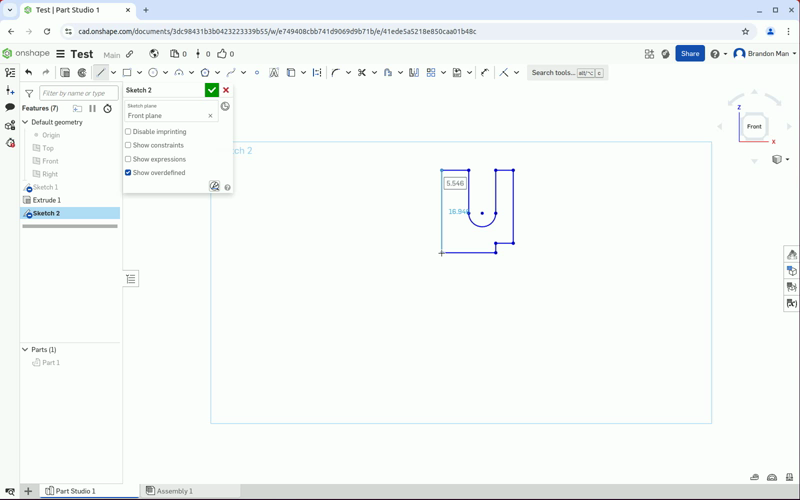
mouse_move(502, 186)
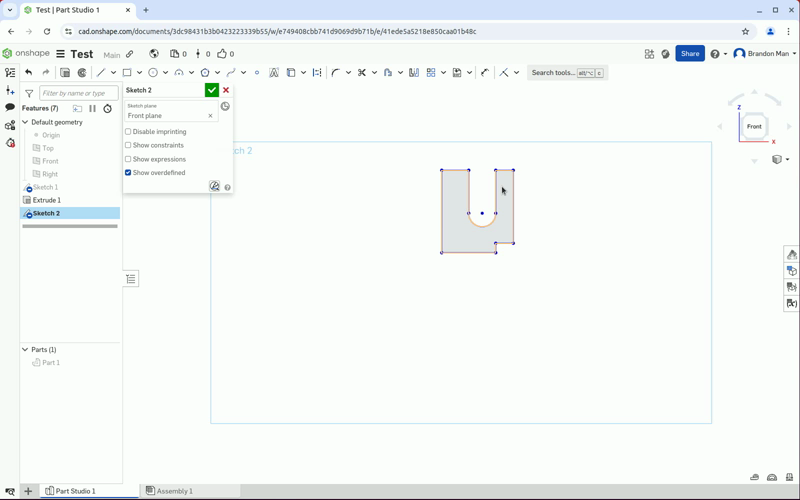
scroll(6)
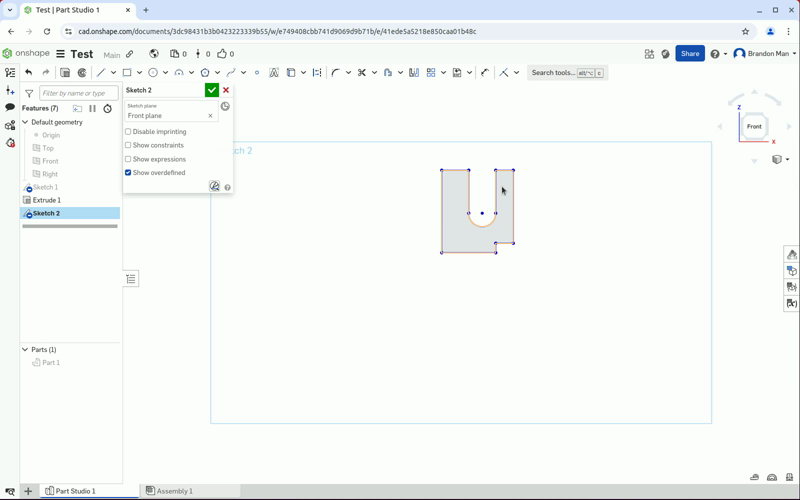
scroll(6)
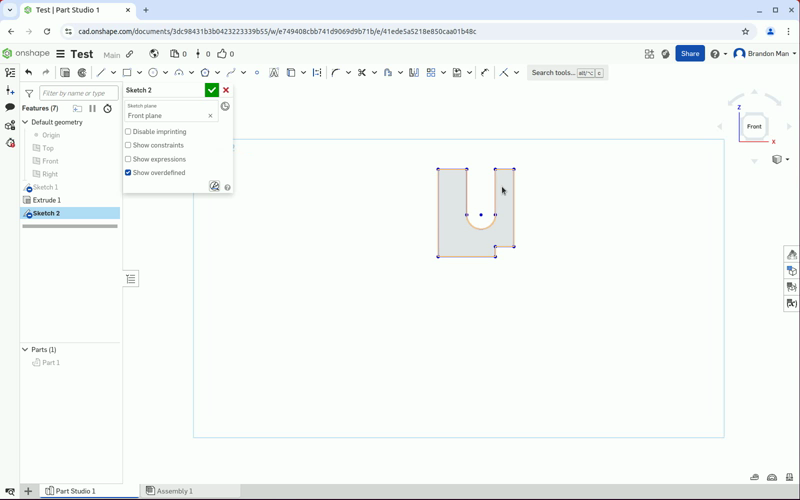
scroll(6)
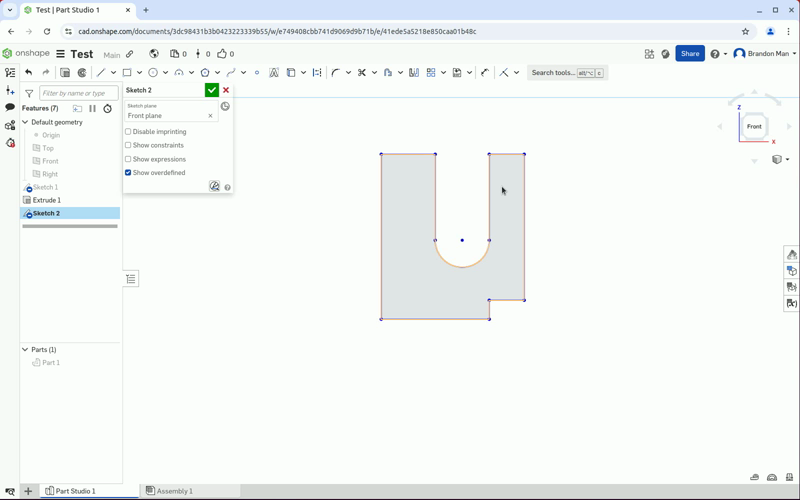
scroll(6)
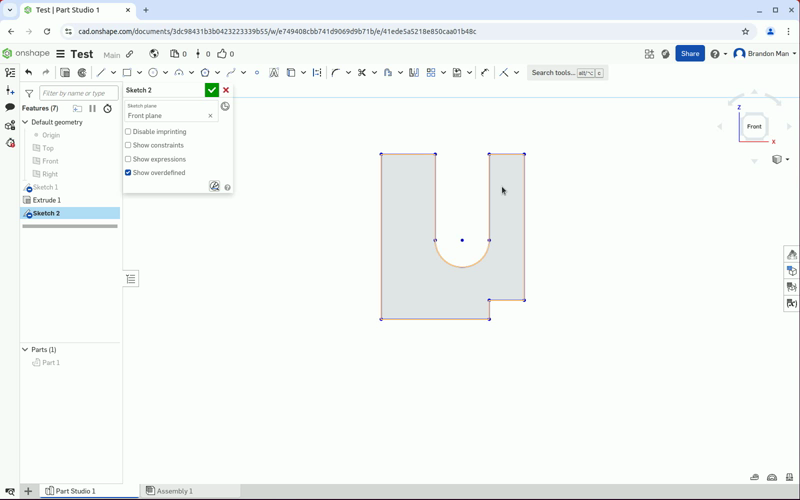
scroll(6)
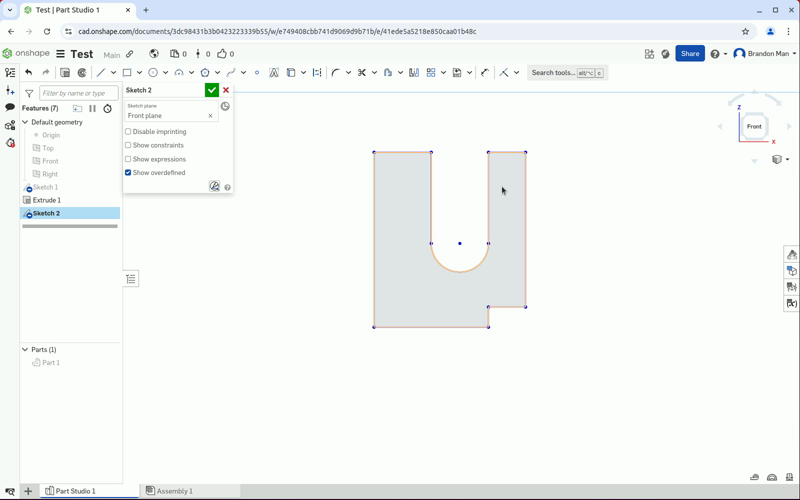
scroll(6)
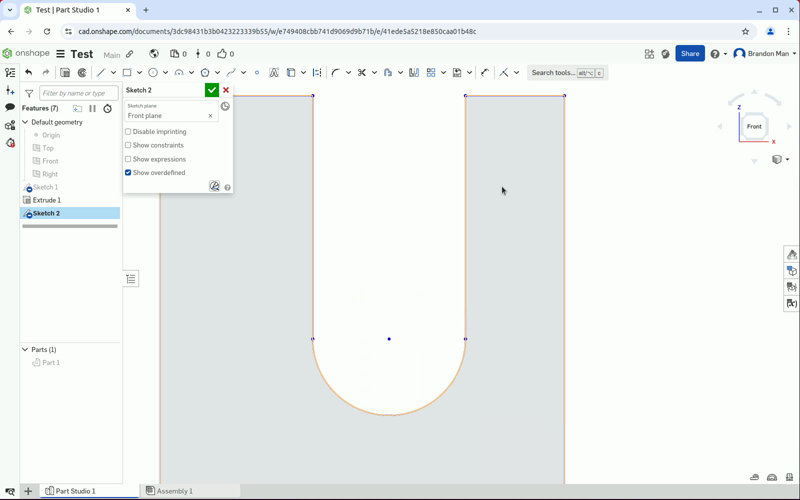
scroll(6)
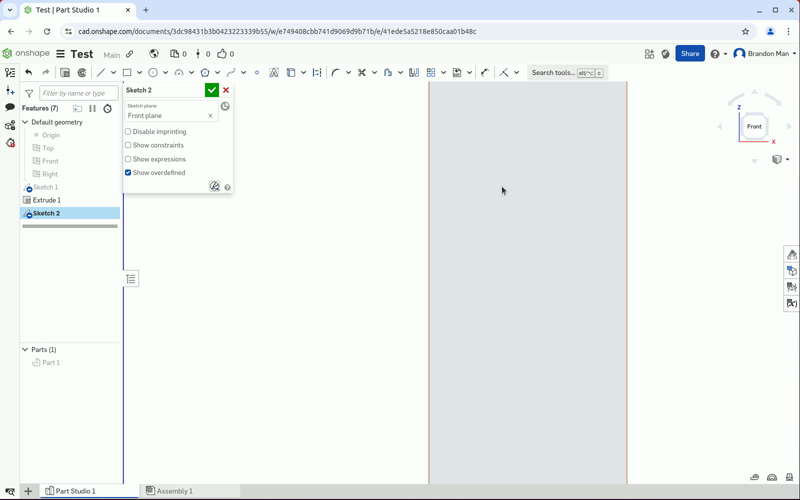
click(502, 186)
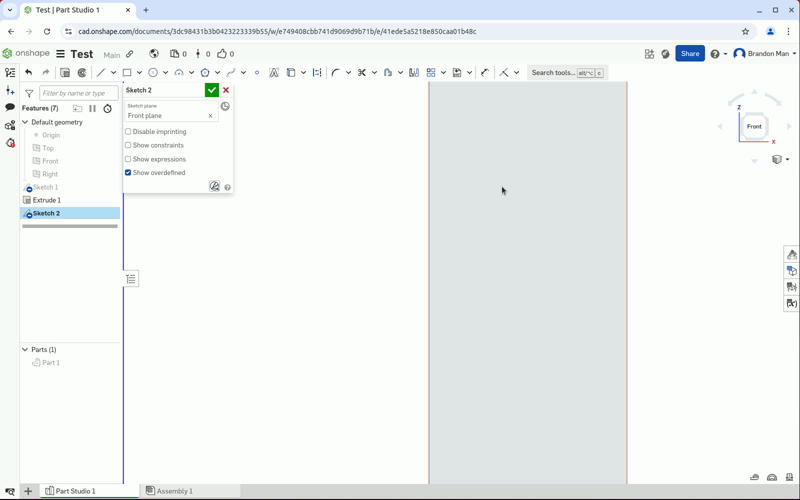
scroll(-6)
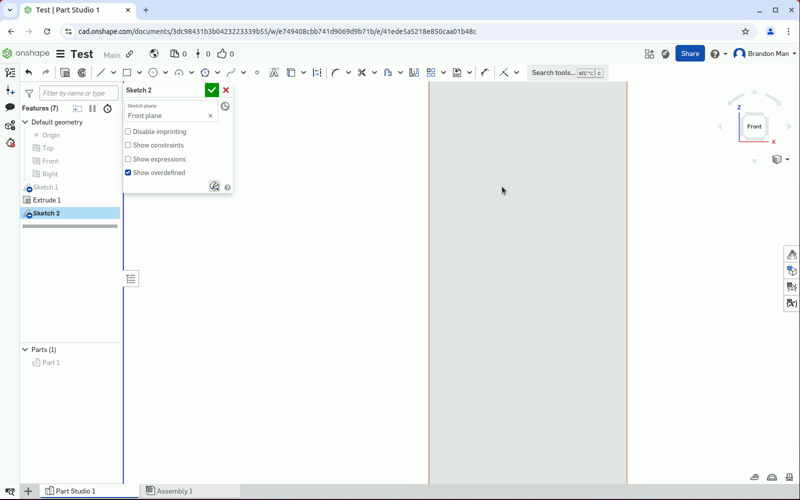
scroll(-6)
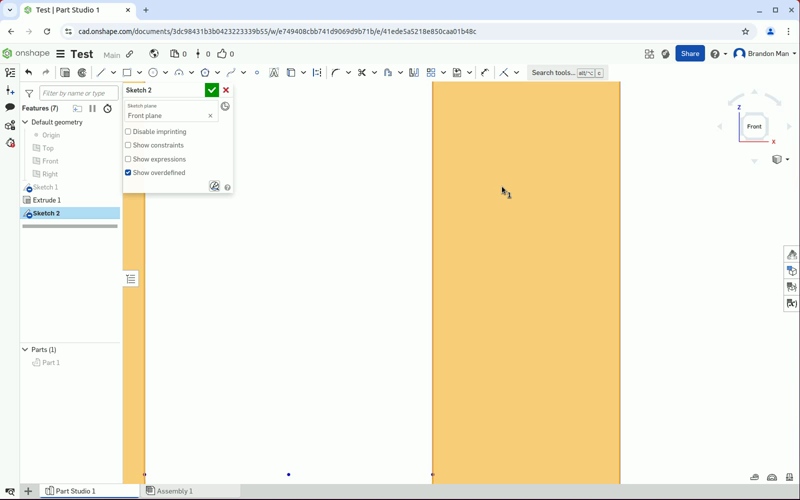
scroll(-6)
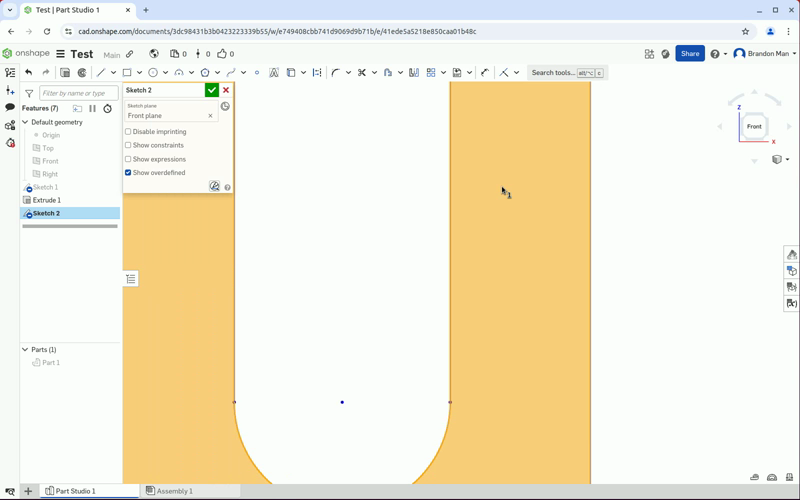
scroll(-6)
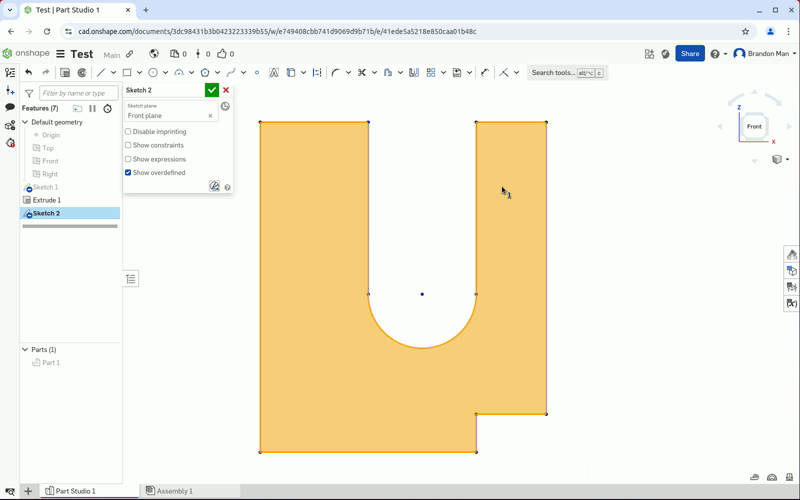
scroll(-6)
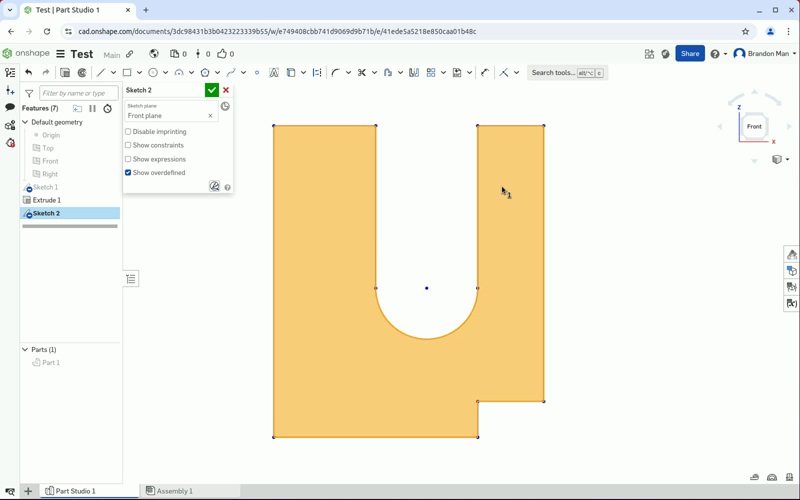
scroll(-6)
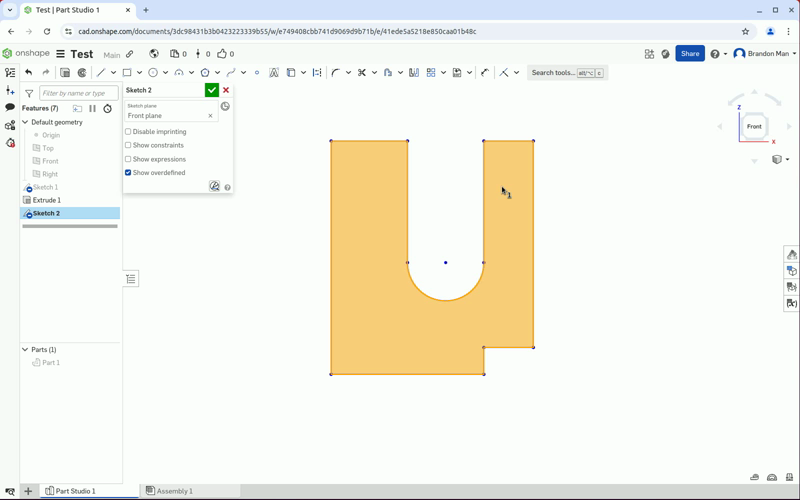
scroll(-6)
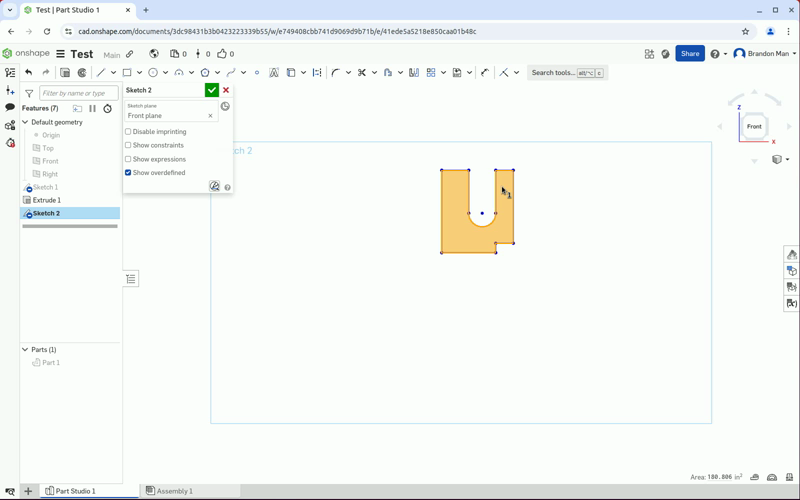
mouse_move(73, 352)
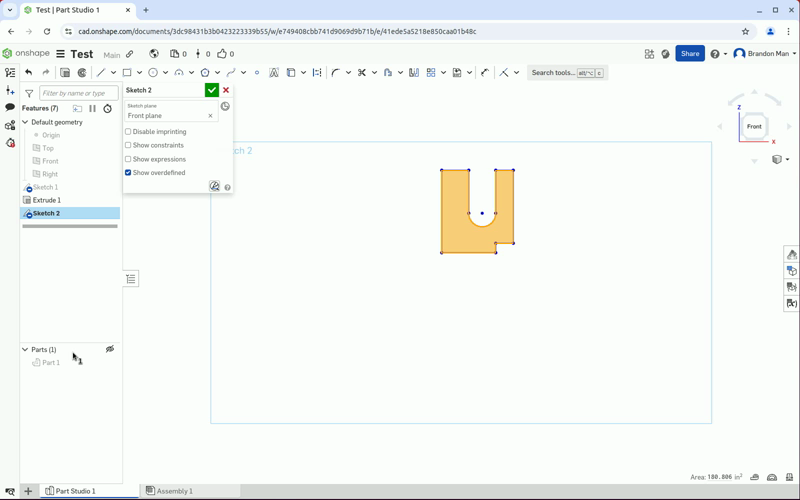
key(shift+y)
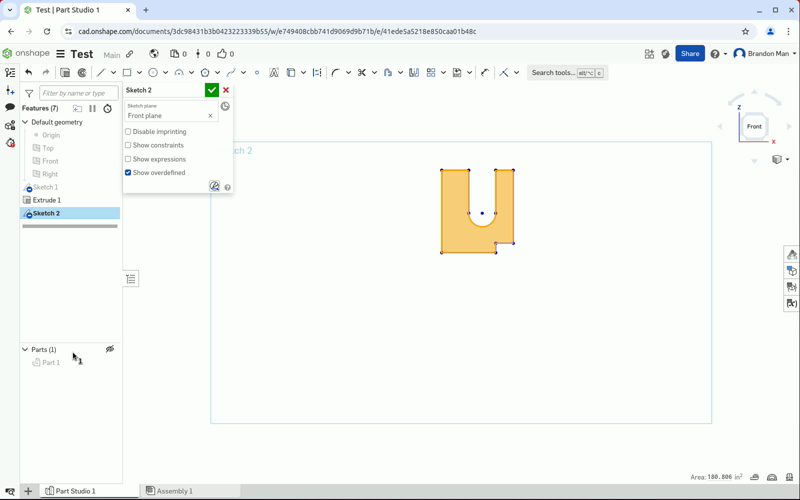
key(shift+e)
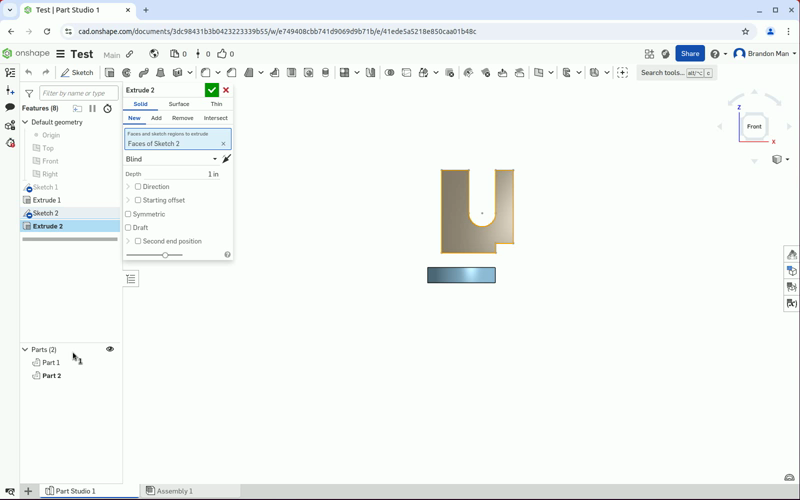
mouse_move(143, 106)
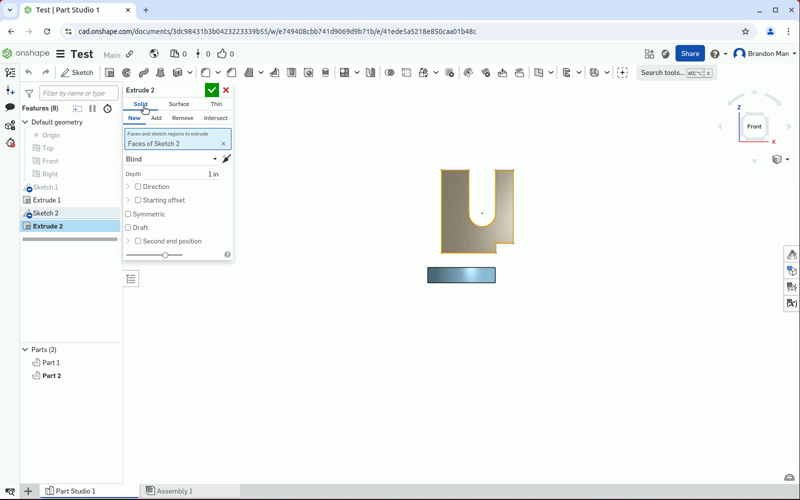
click(143, 106)
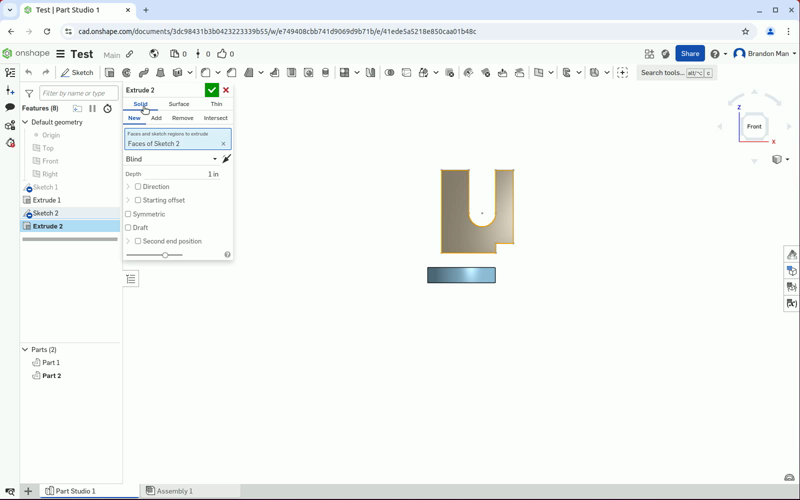
mouse_move(137, 120)
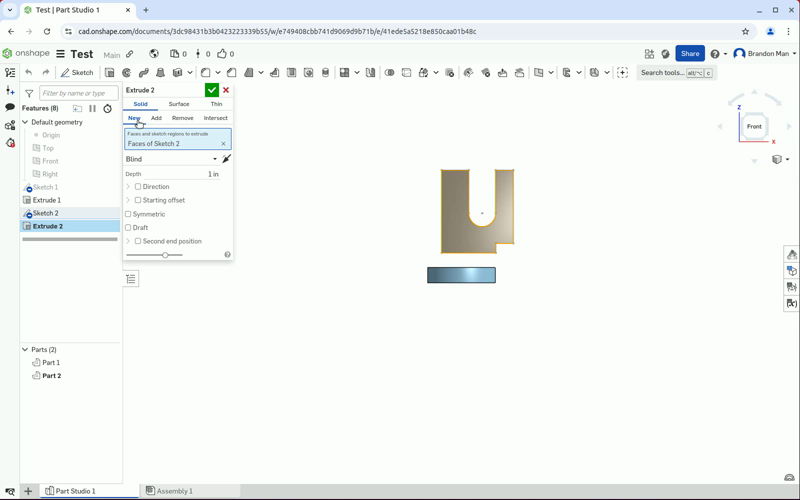
click(137, 120)
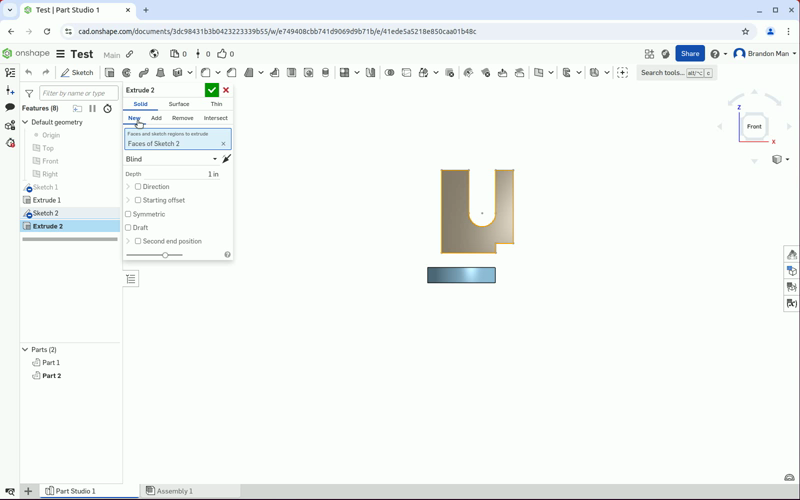
key(tab, 4)
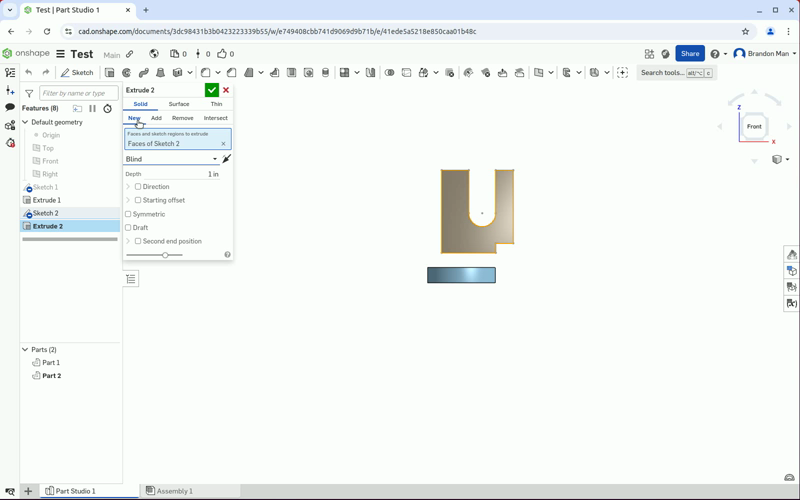
text(-3.129)
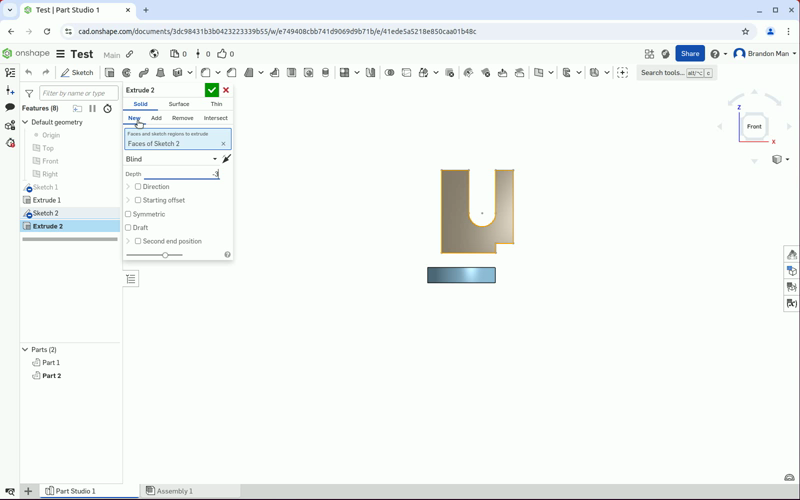
key(enter)
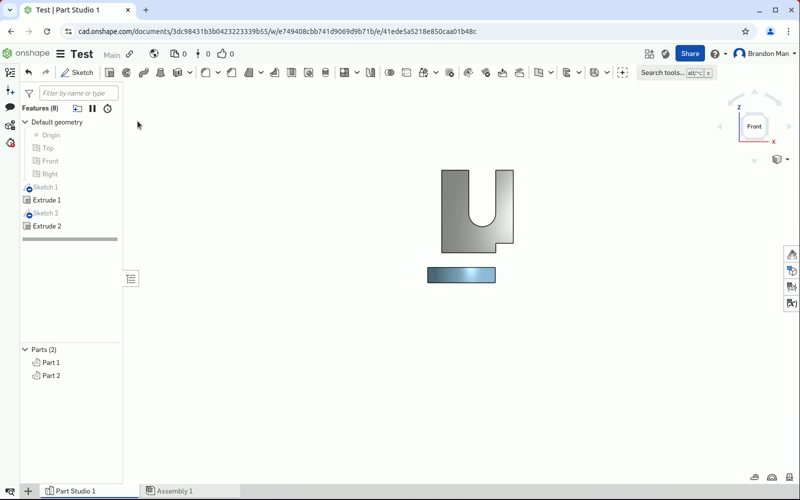
key(shift+h)
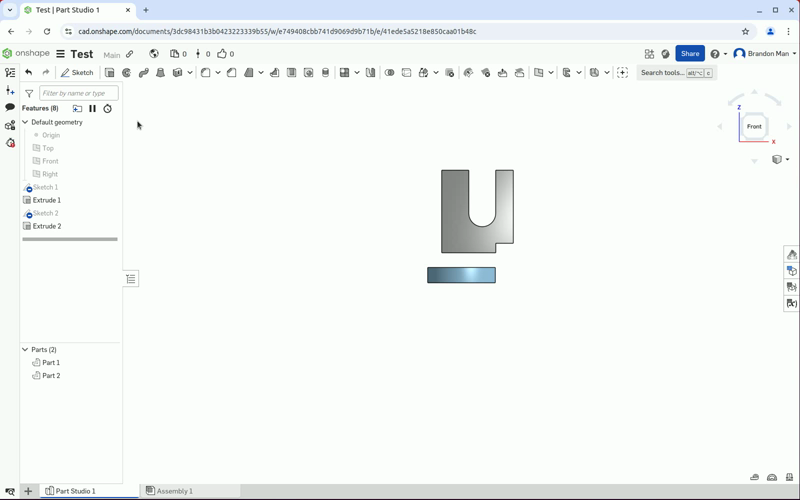
key(shift+h)
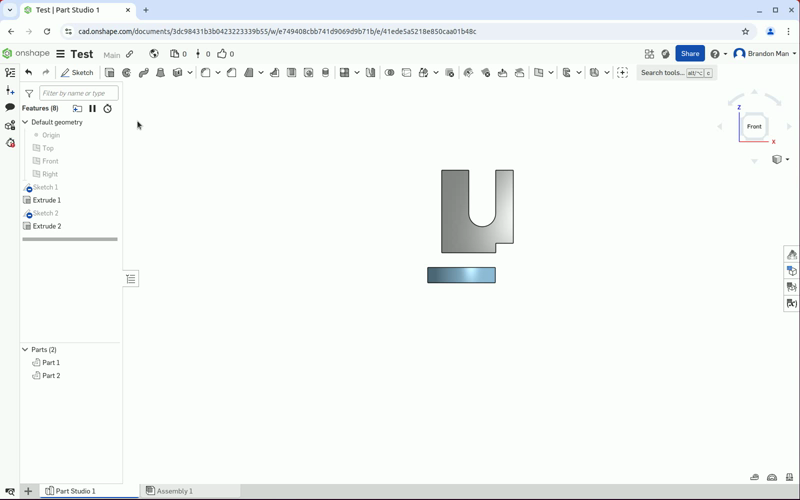
key(shift+7)
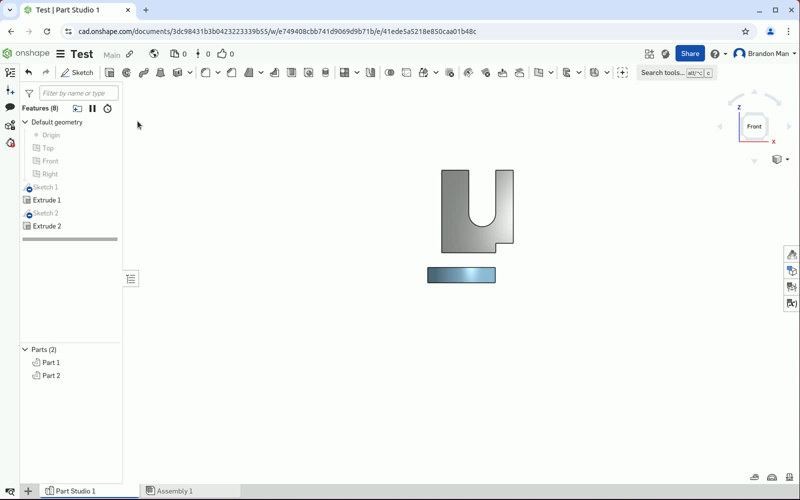
key(left, 2)
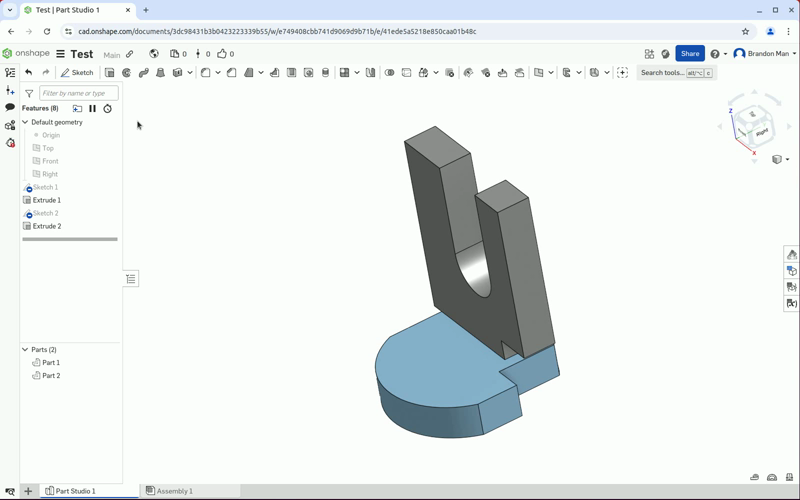
key(down, 2)
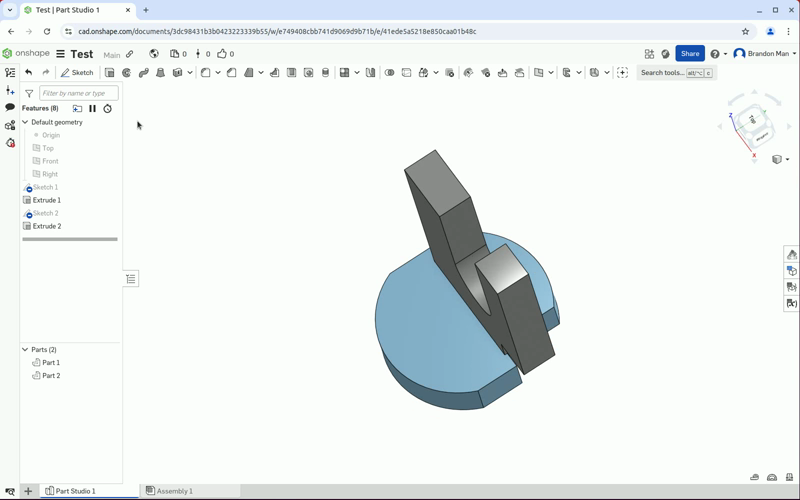
key(up, 2)
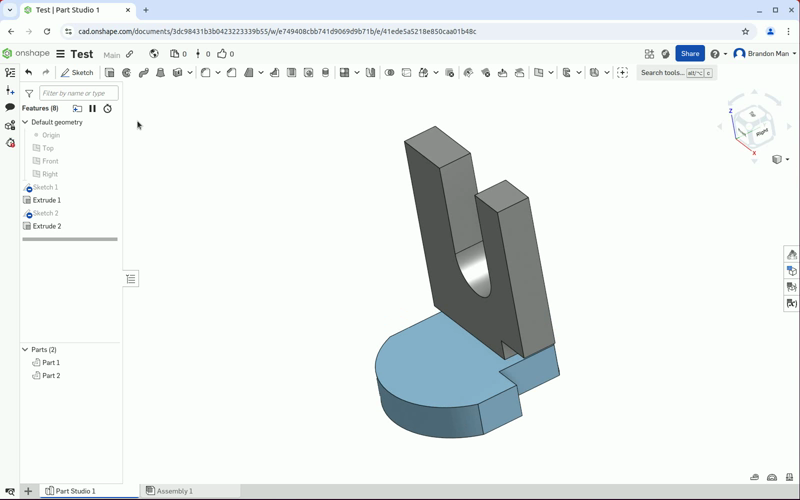
key(right, 2)
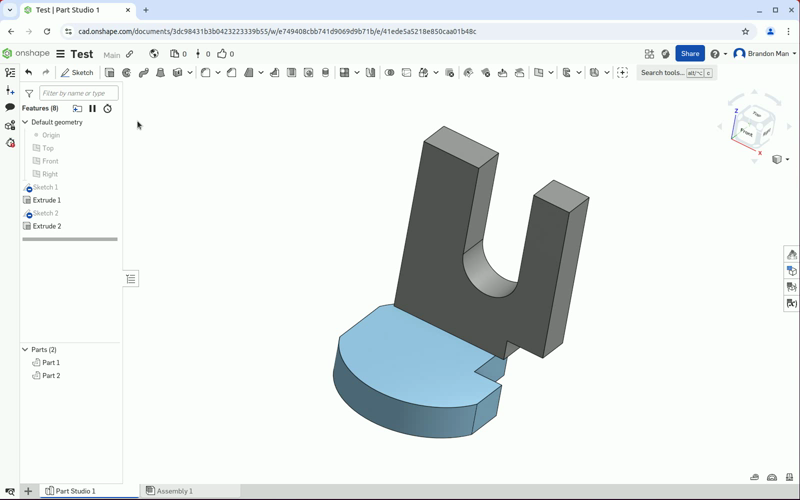
mouse_move(73, 189)
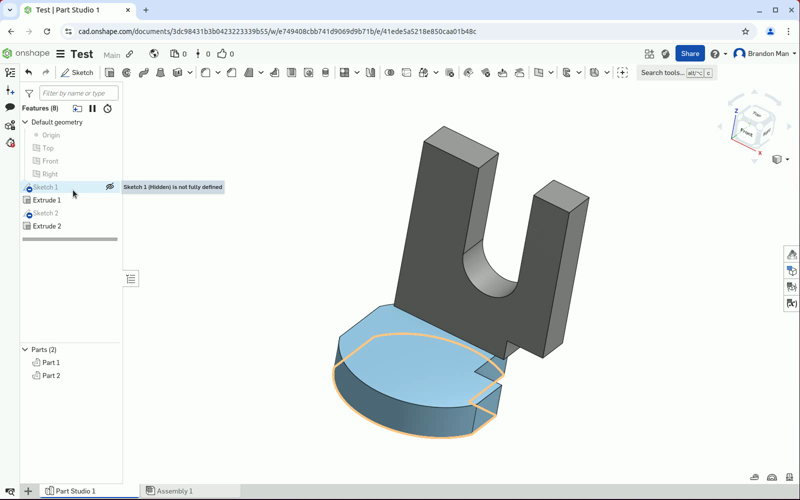
click(73, 189)